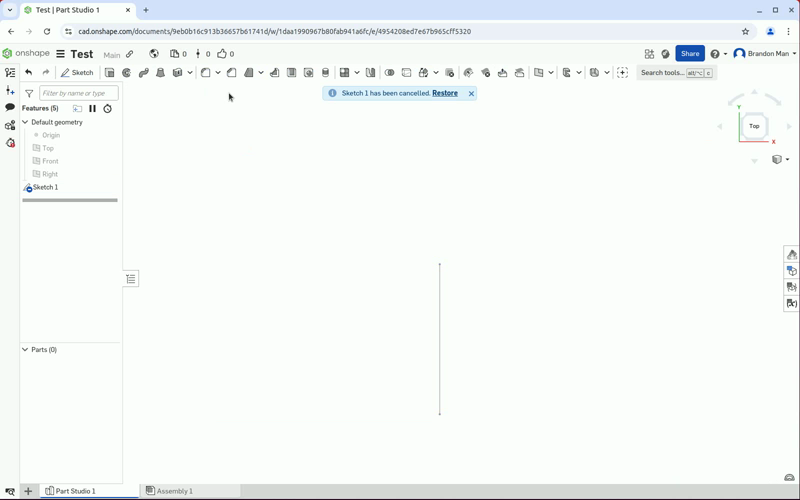
key(shift+h)
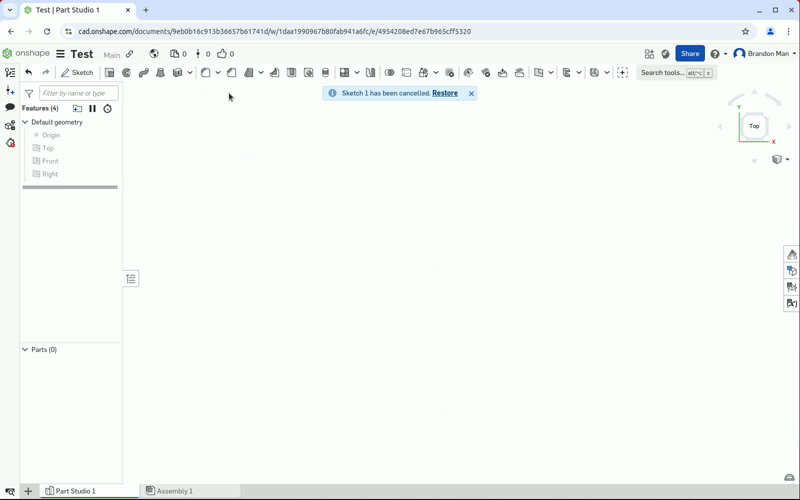
key(shift+s)
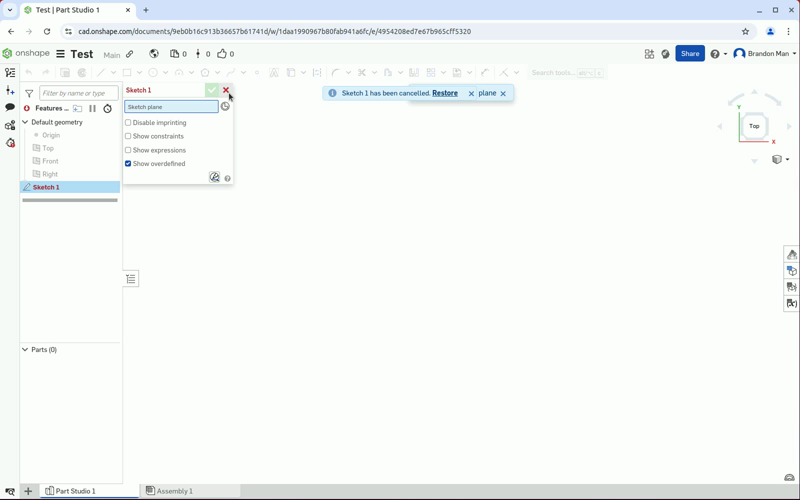
mouse_move(73, 150)
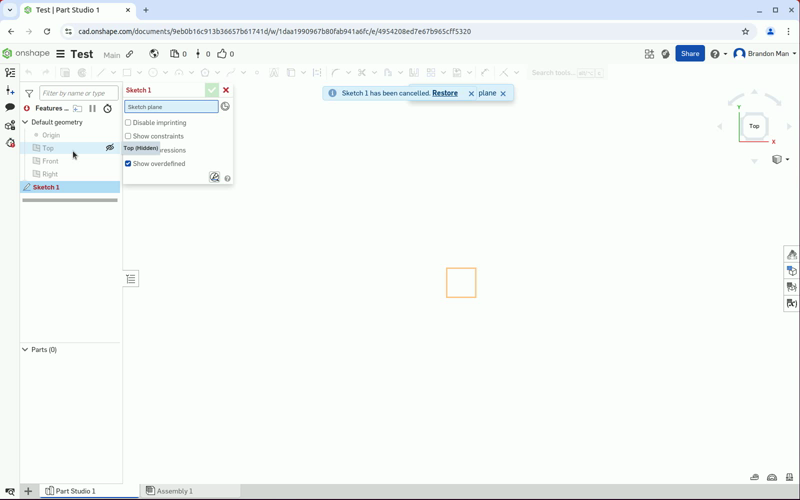
click(73, 150)
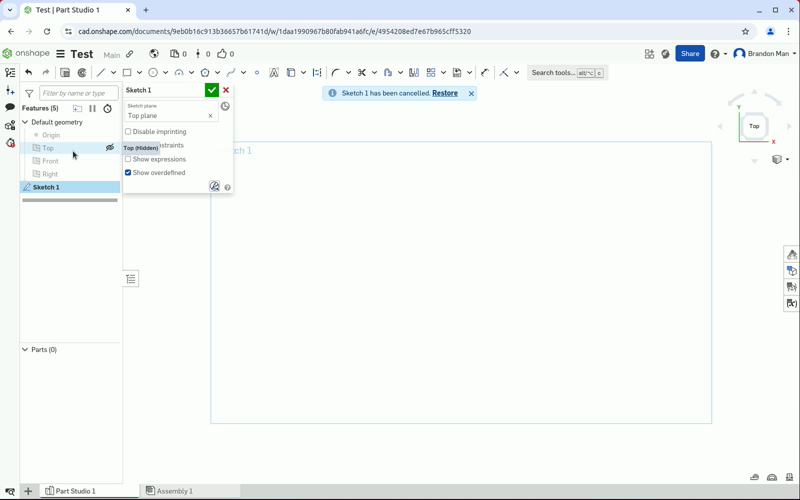
mouse_move(73, 352)
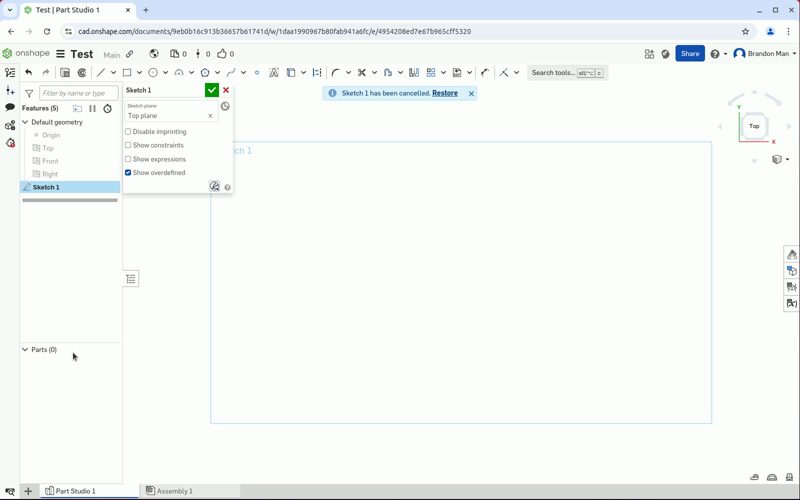
key(y)
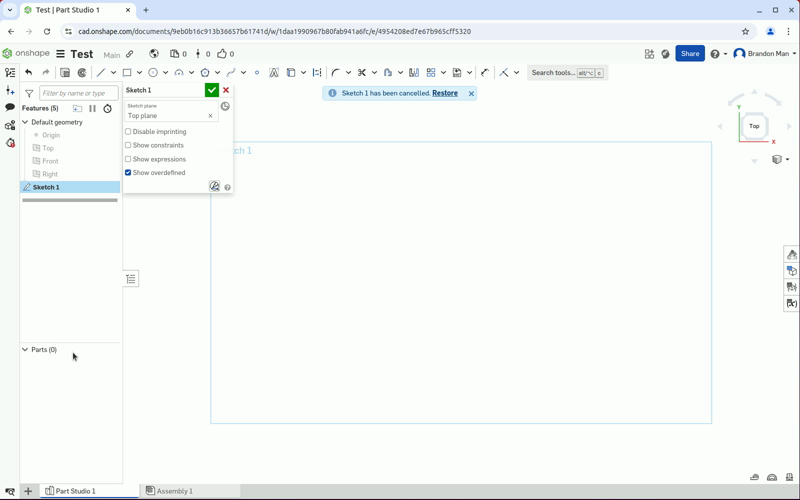
key(l)
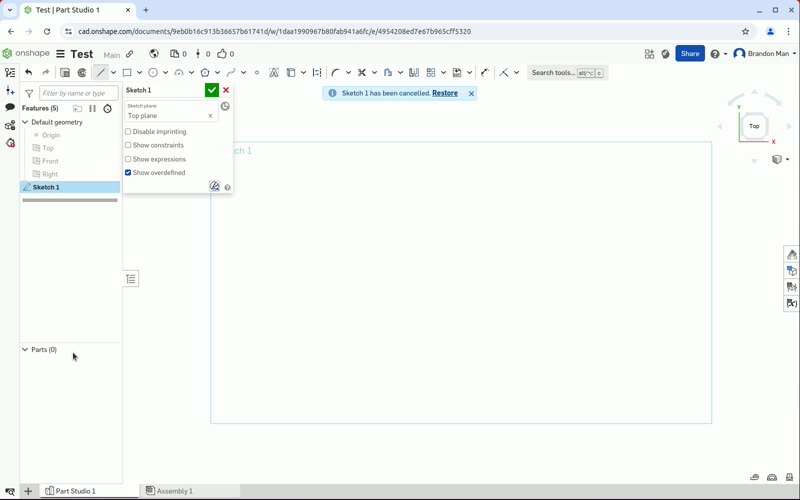
key_down(shift)
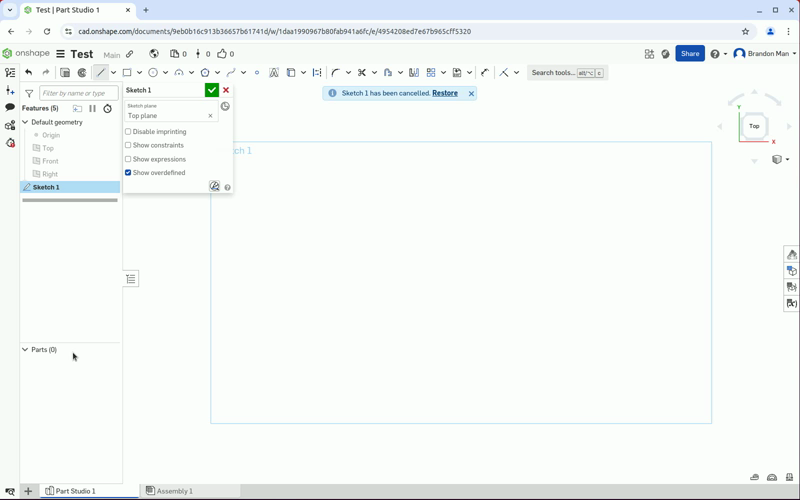
mouse_move(362, 247)
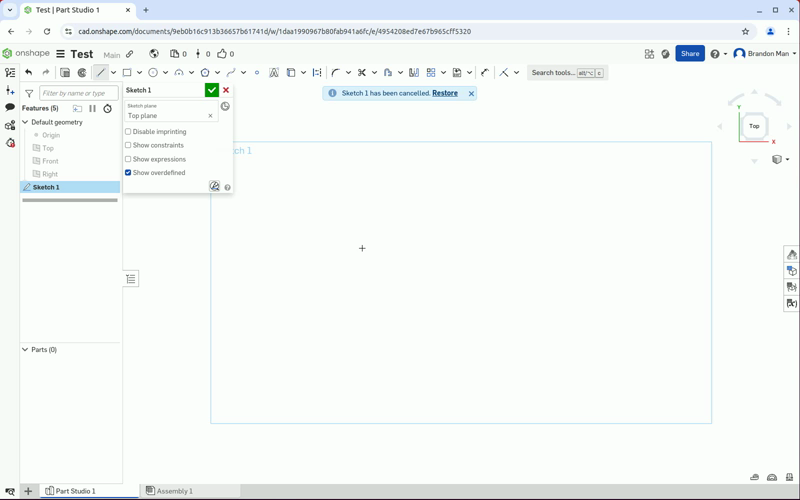
click(362, 247)
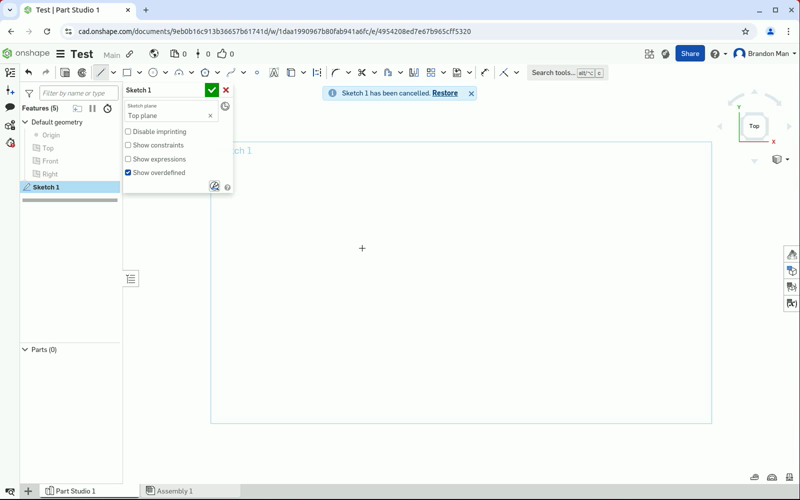
key_up(shift)
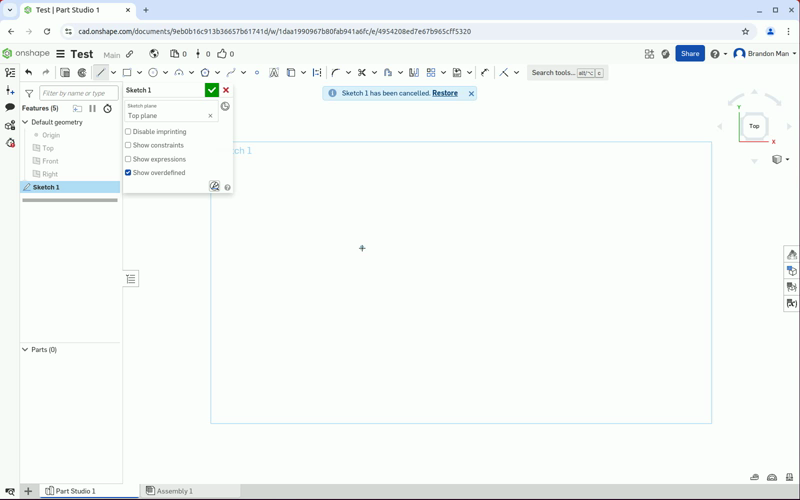
key_down(shift)
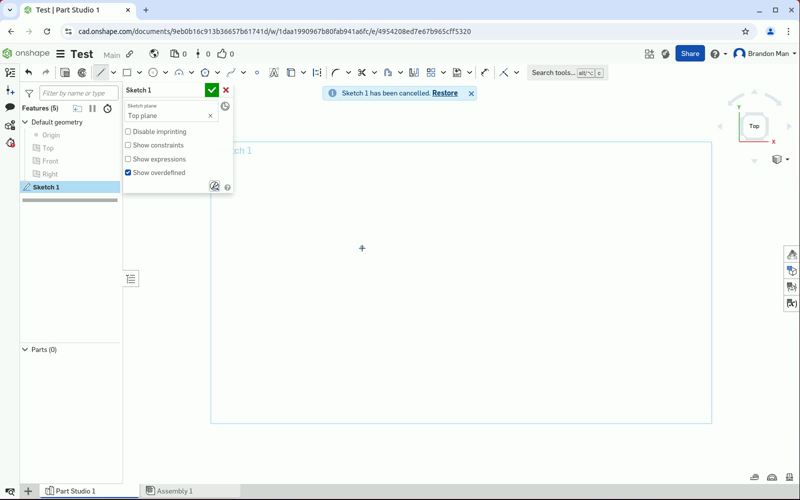
mouse_move(374, 353)
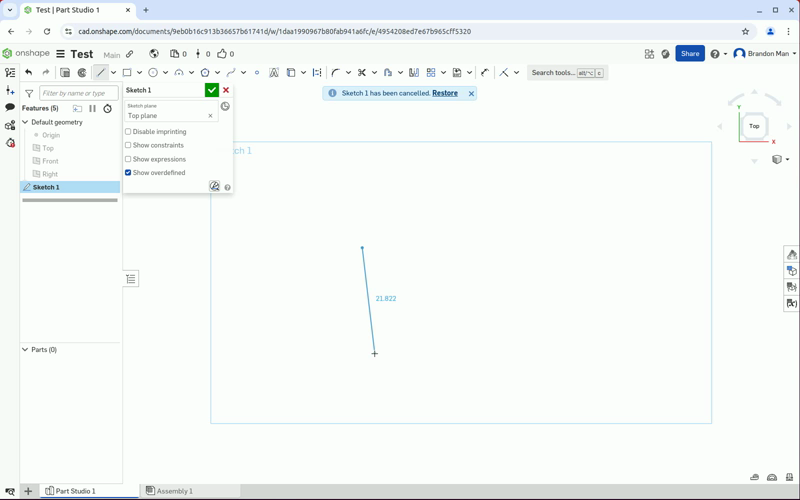
click(374, 353)
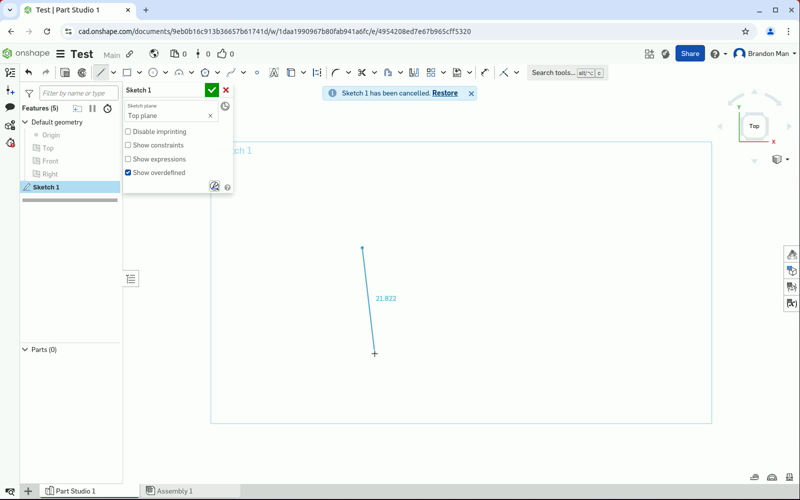
key_up(shift)
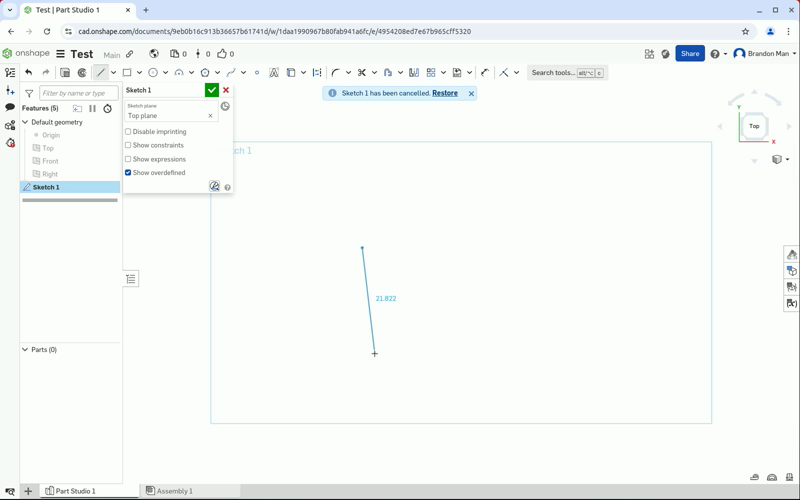
key_down(shift)
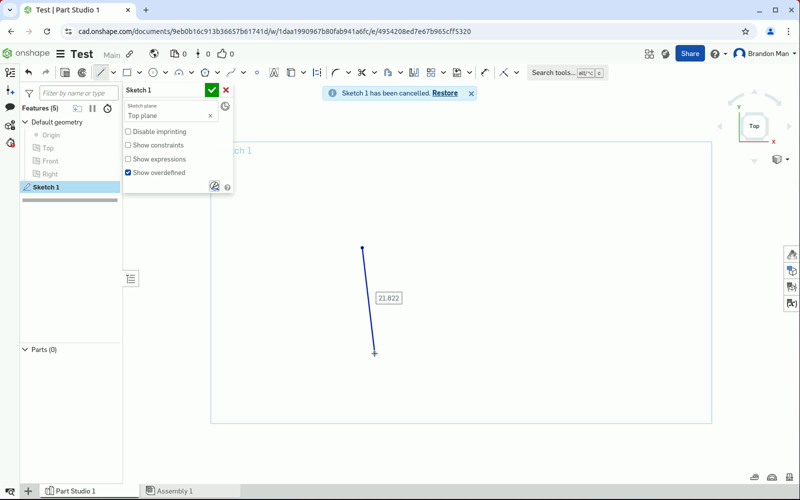
mouse_move(473, 394)
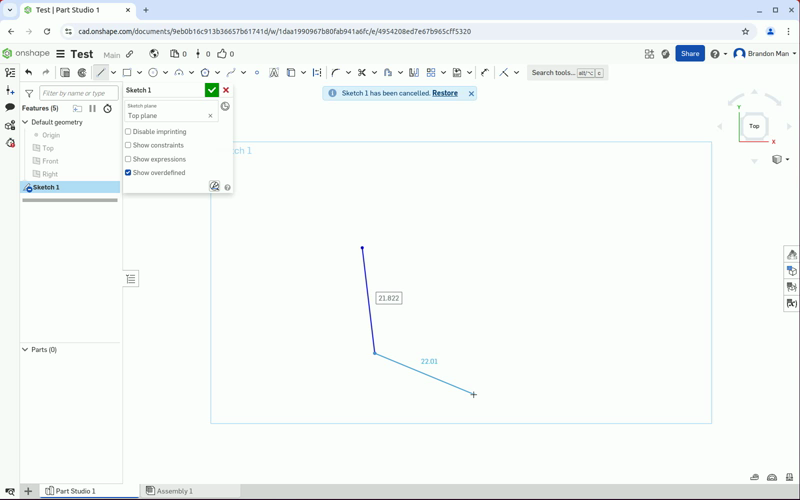
click(473, 394)
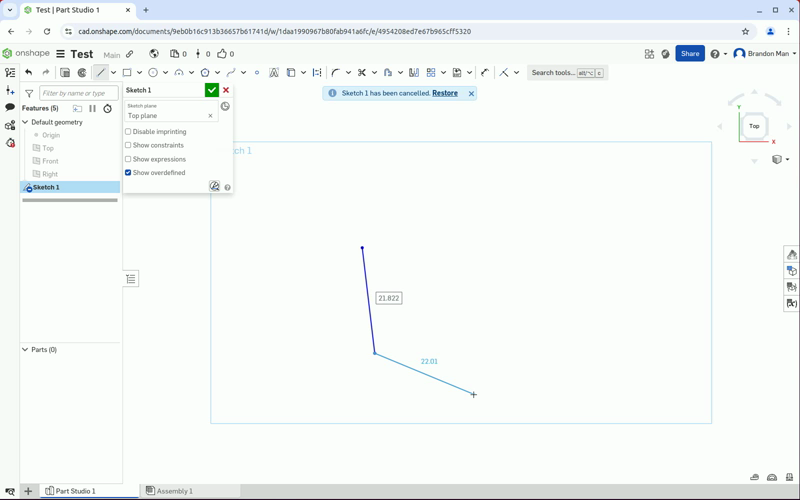
key_up(shift)
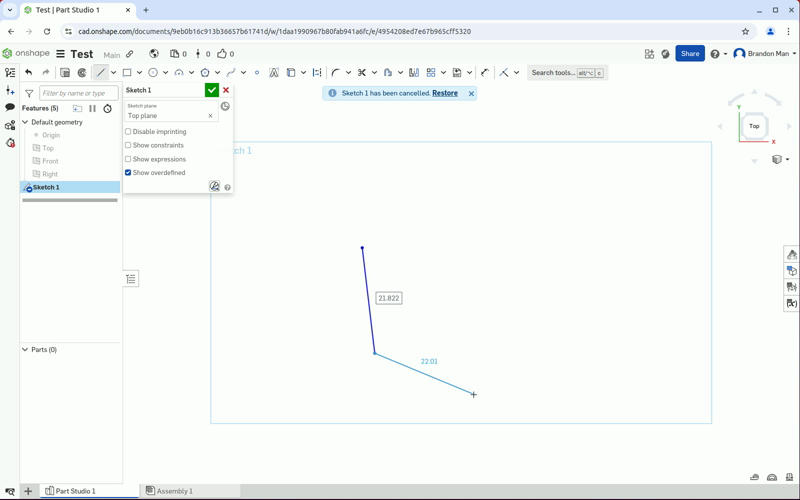
key_down(shift)
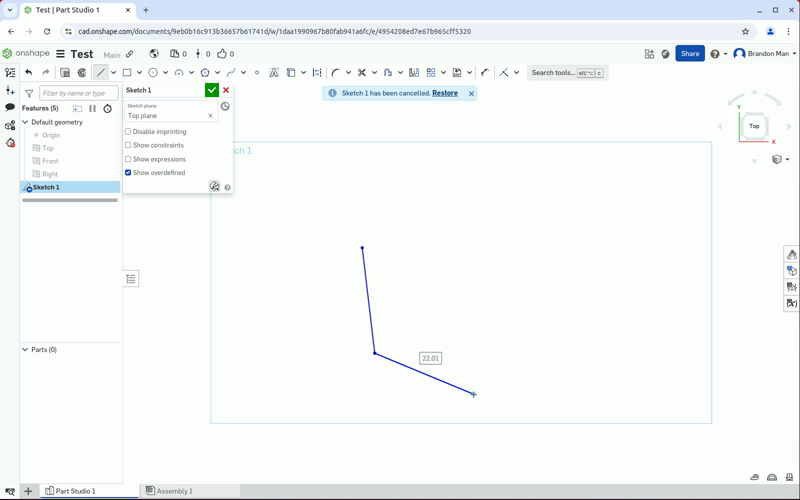
mouse_move(558, 330)
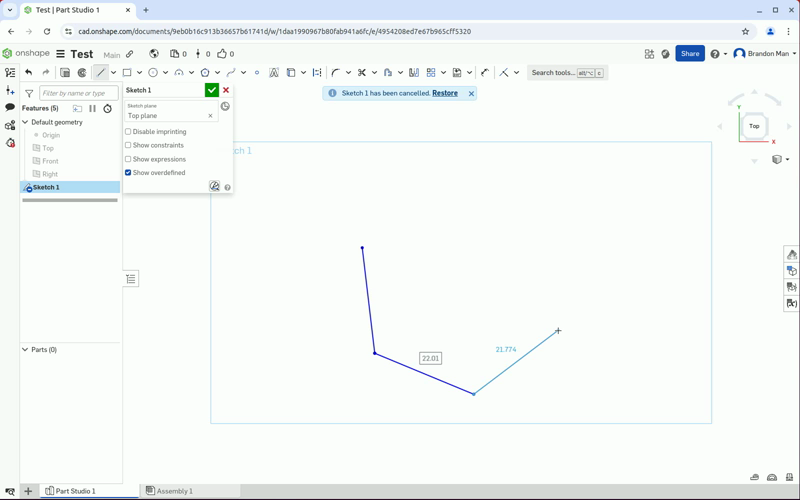
click(558, 330)
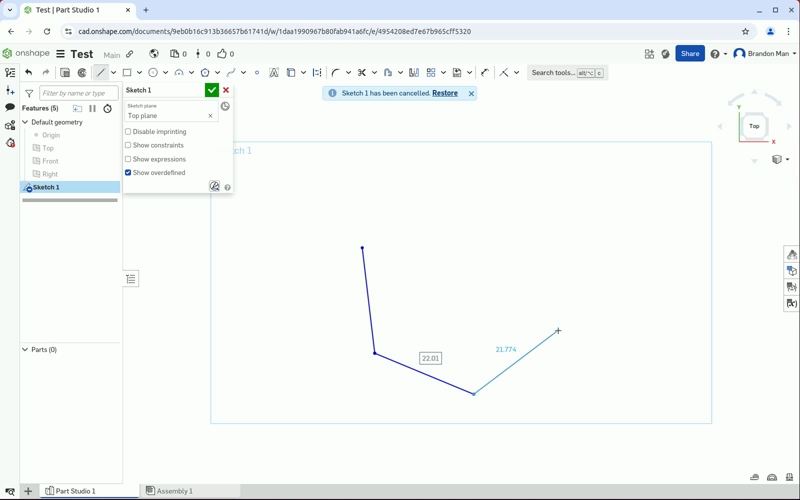
key_up(shift)
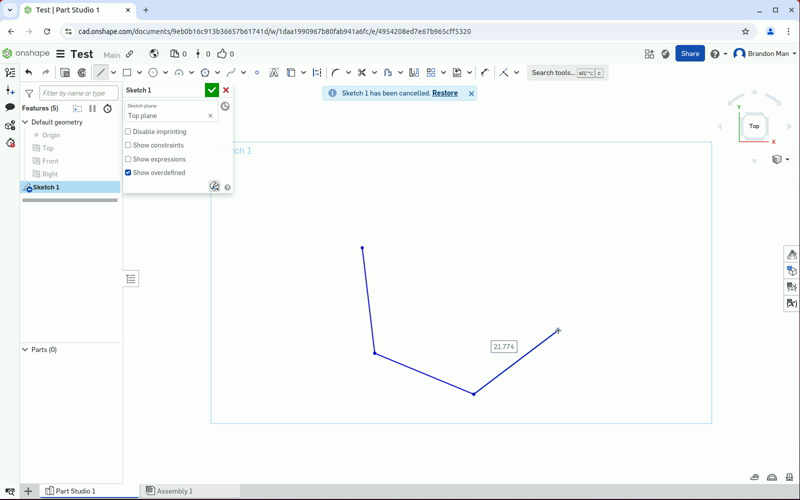
key_down(shift)
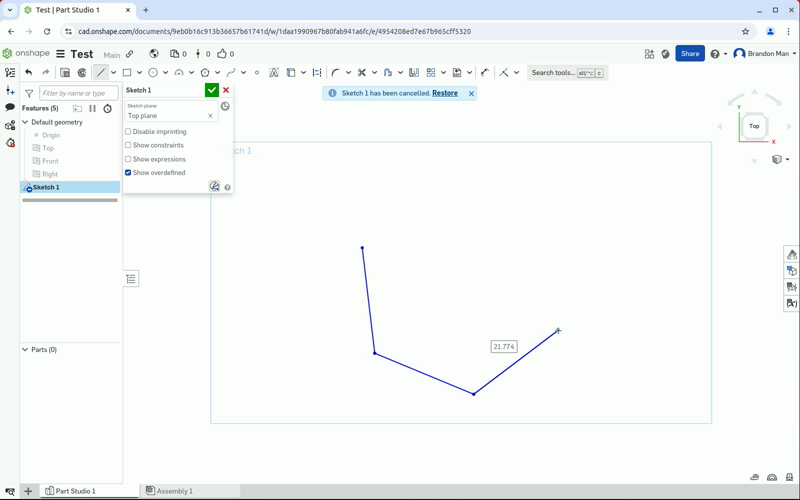
mouse_move(546, 225)
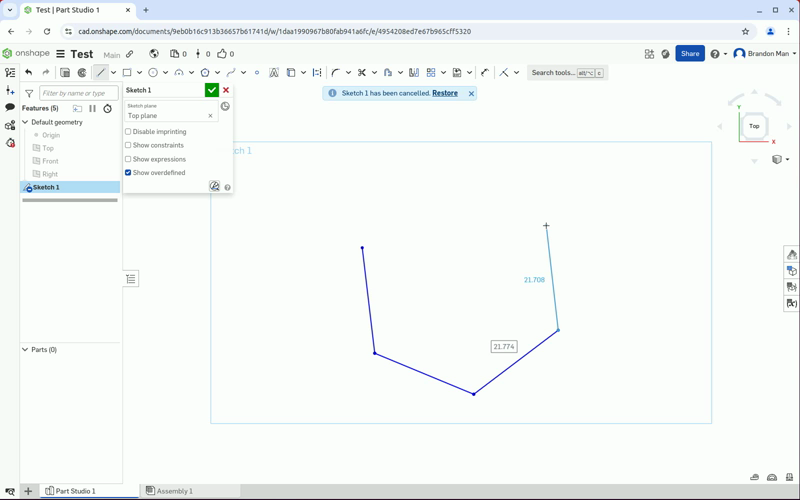
click(546, 225)
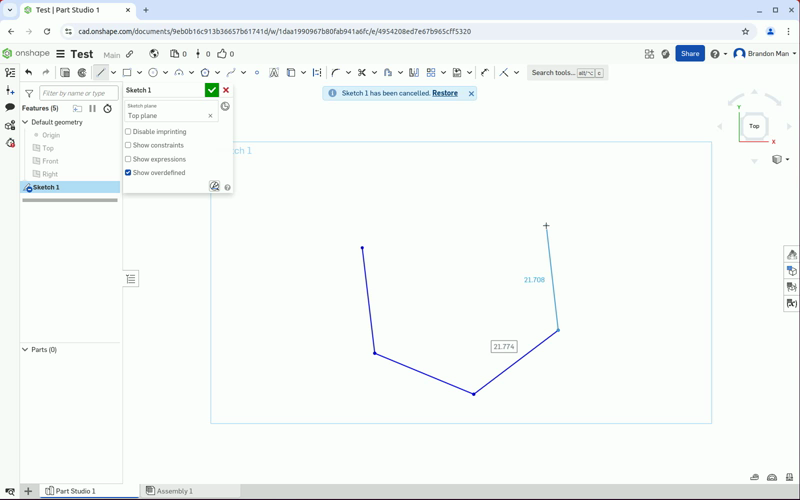
key_up(shift)
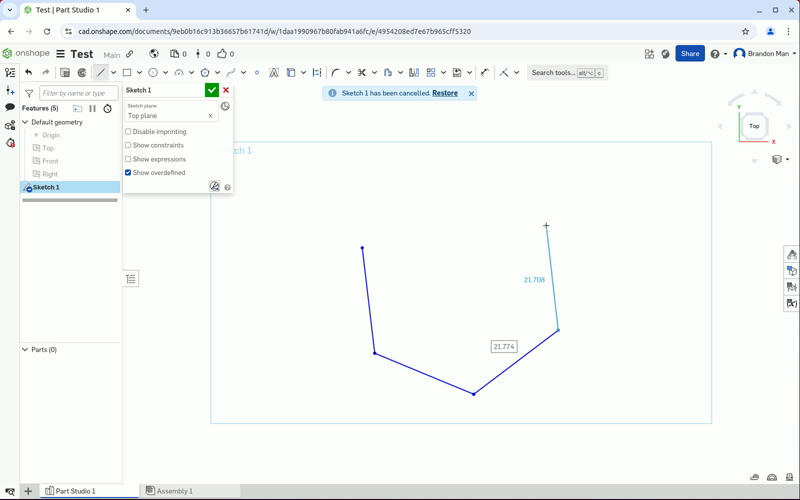
key_down(shift)
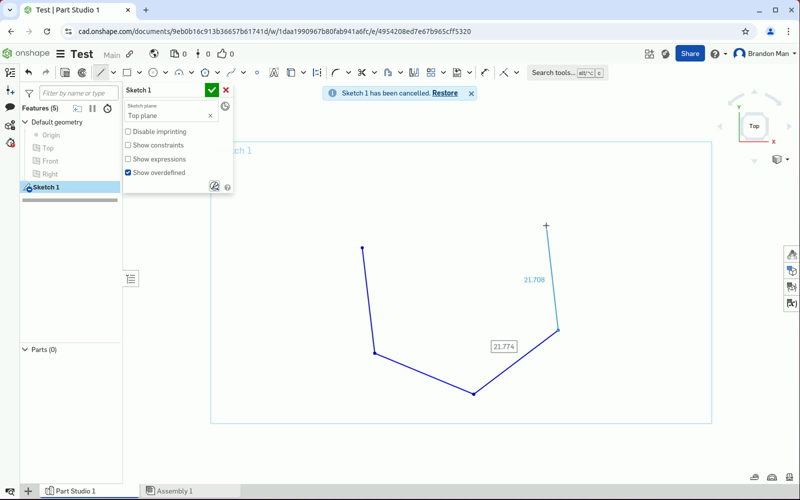
mouse_move(447, 183)
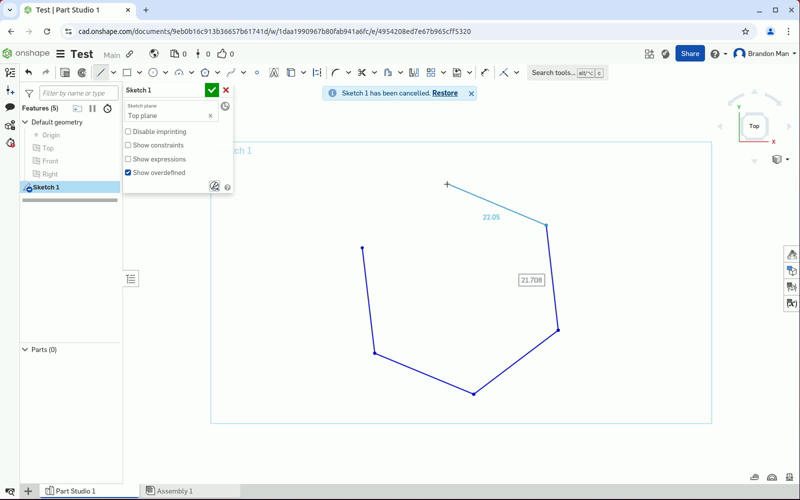
click(447, 183)
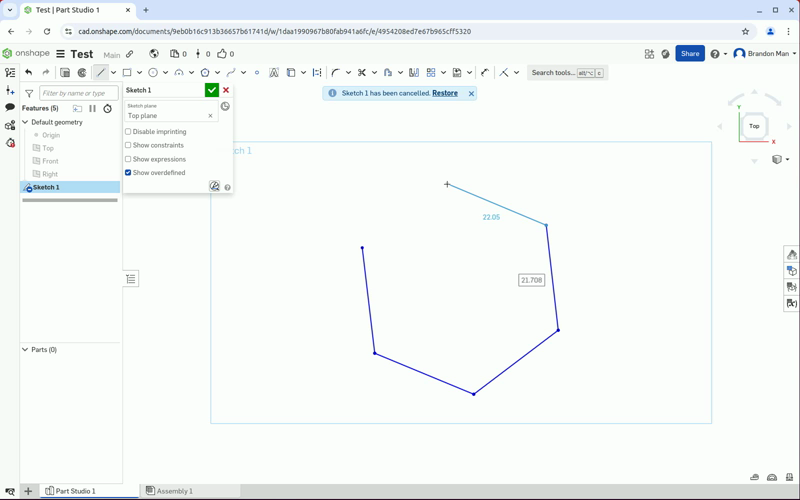
key_up(shift)
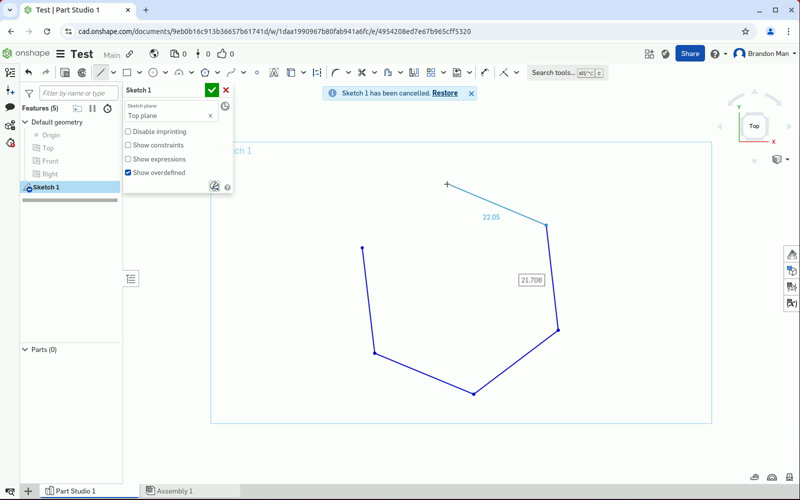
key_down(shift)
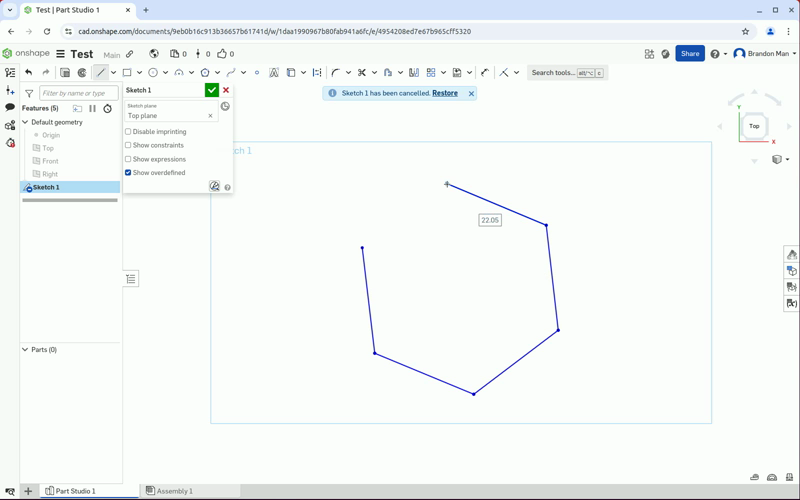
mouse_move(362, 247)
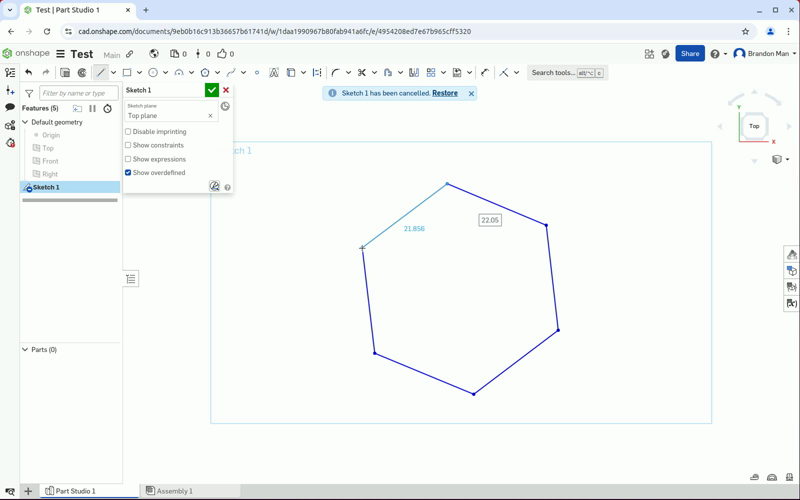
key_up(shift)
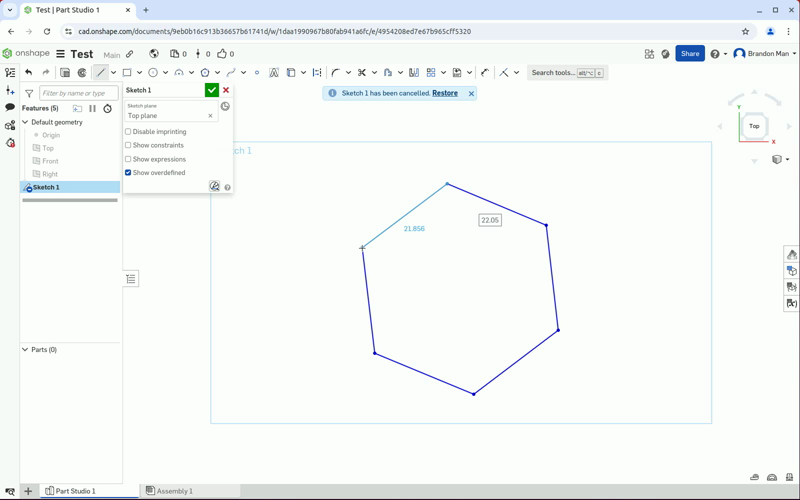
click(362, 247)
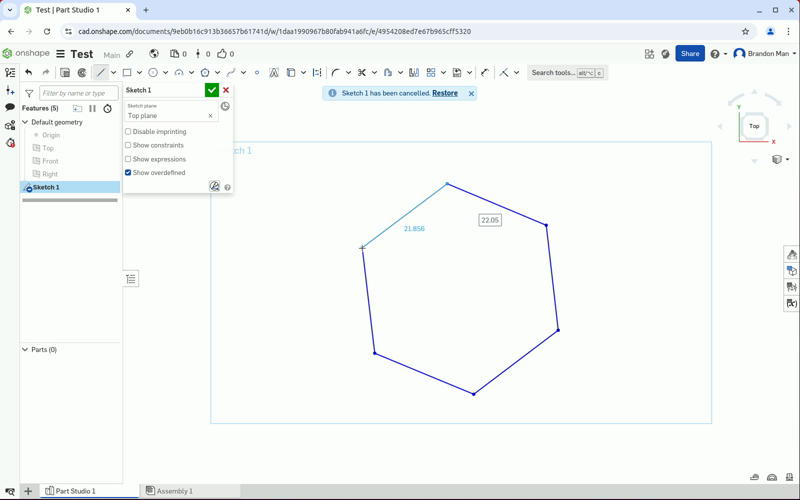
key(esc)
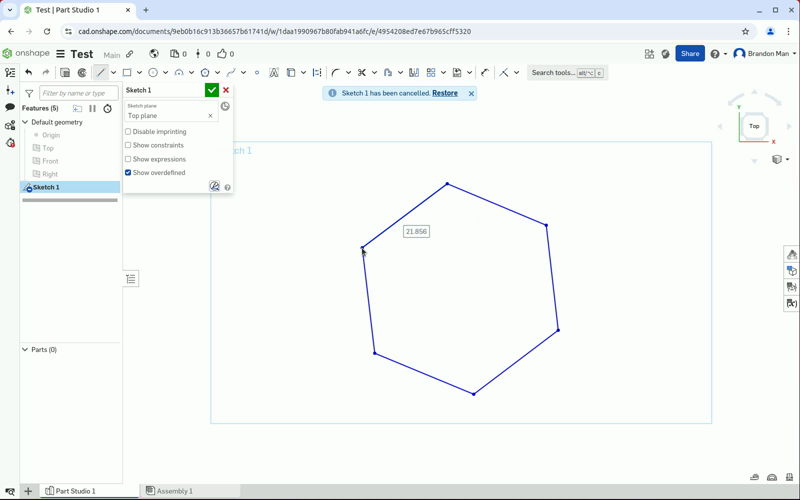
key(c)
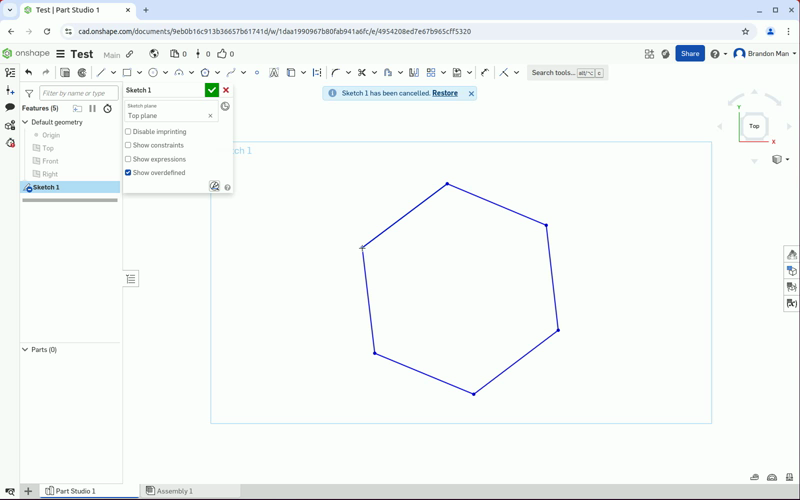
key_down(shift)
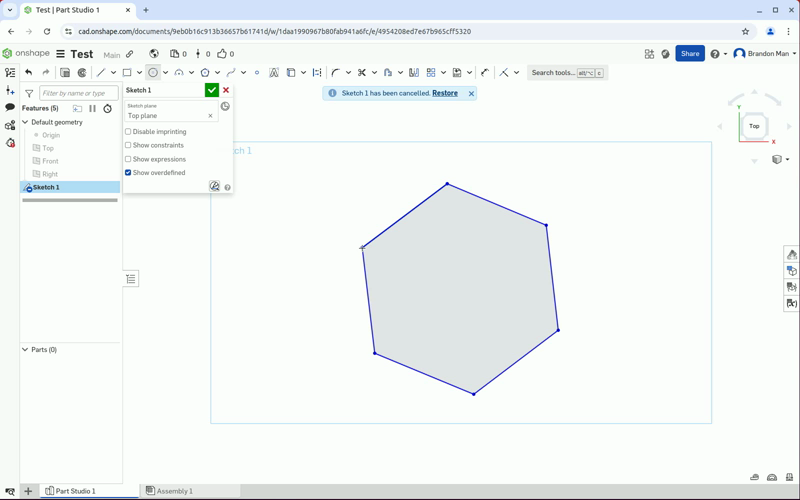
mouse_move(461, 289)
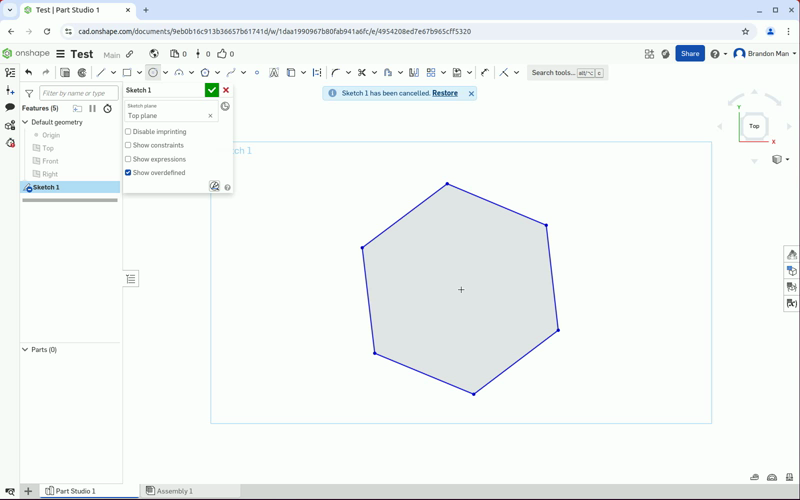
click(461, 289)
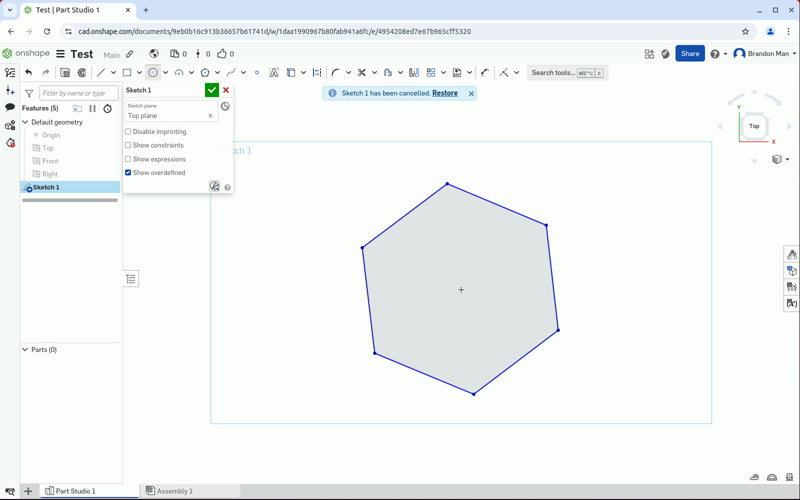
key_up(shift)
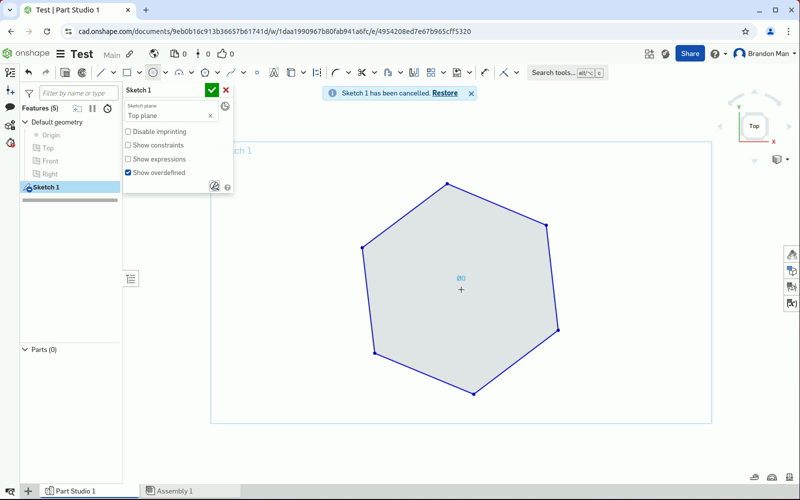
mouse_move(515, 289)
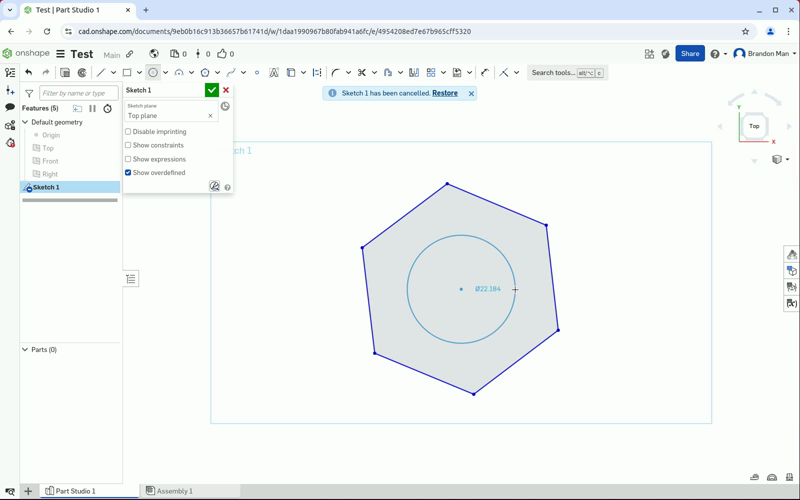
click(515, 289)
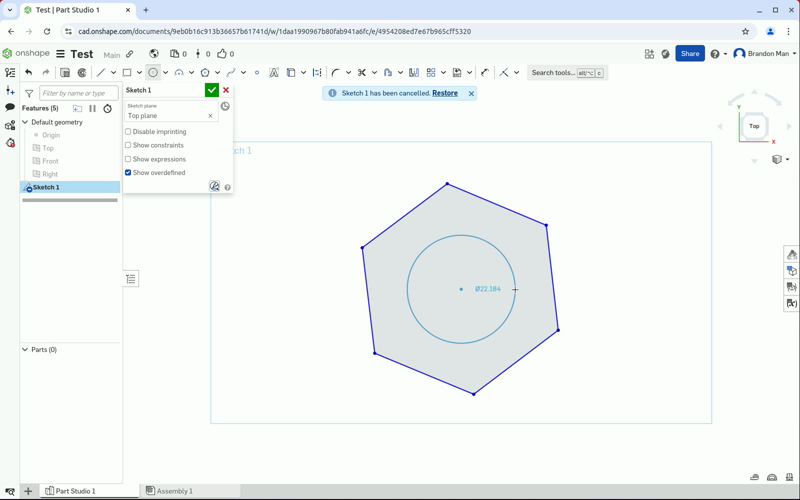
key(esc)
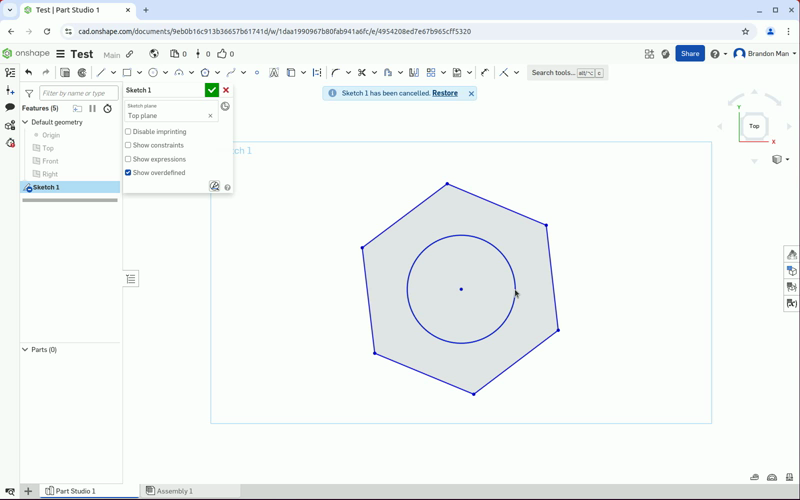
mouse_move(458, 358)
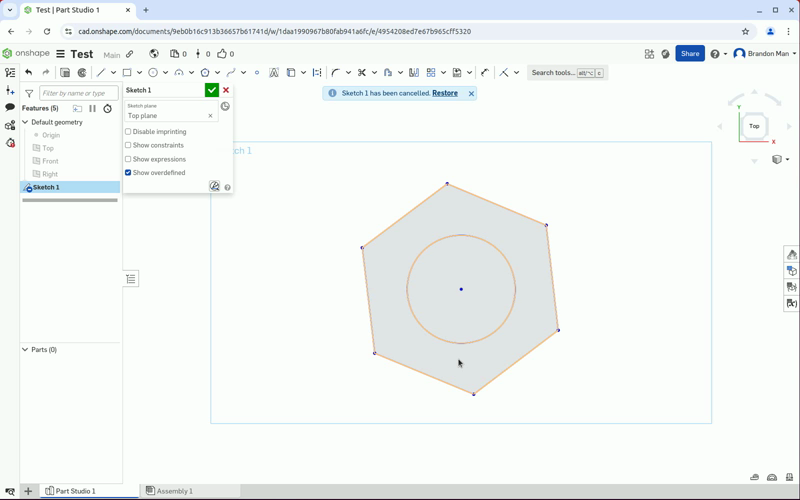
click(458, 358)
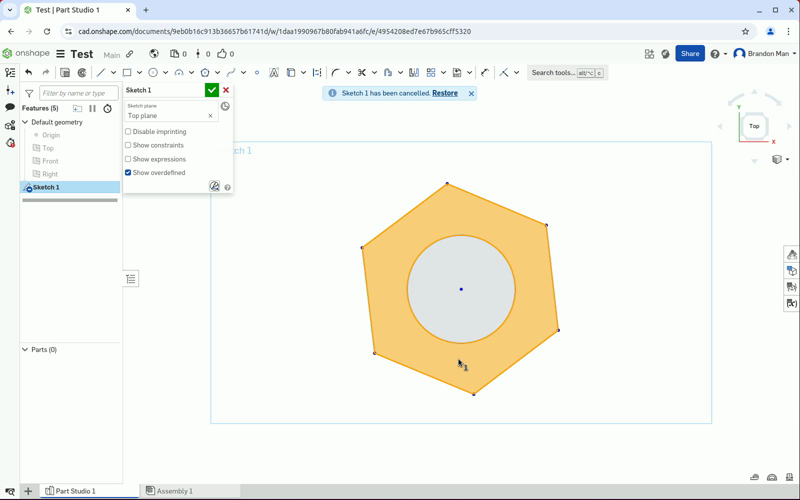
mouse_move(73, 352)
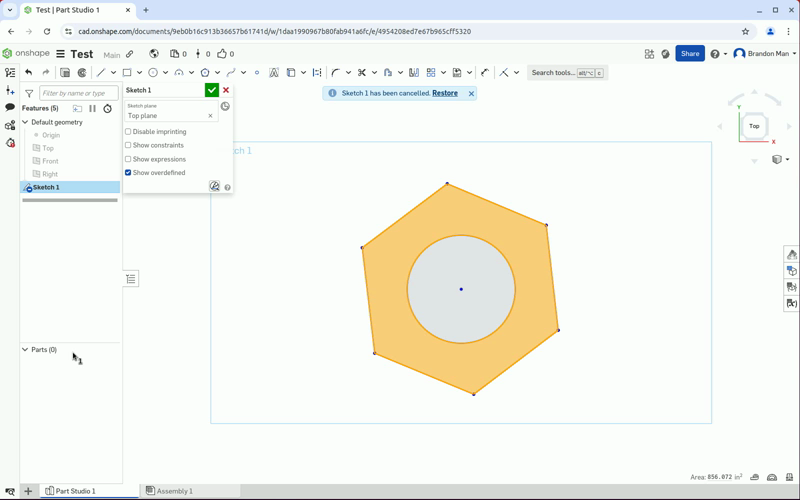
key(shift+y)
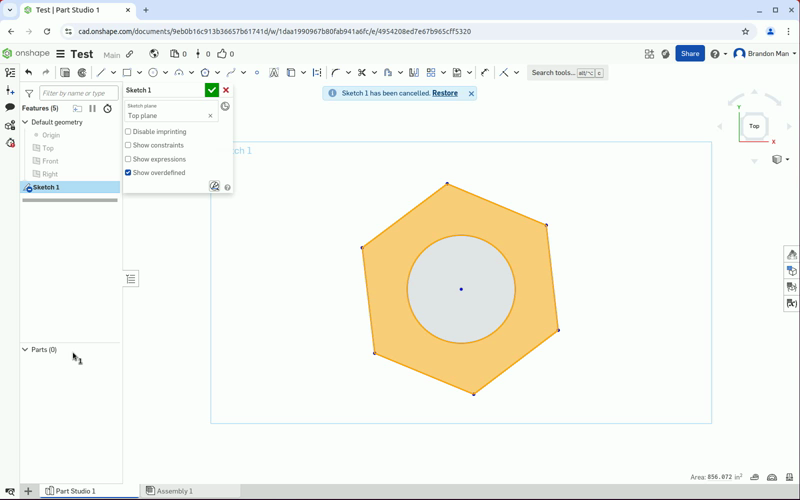
key(shift+e)
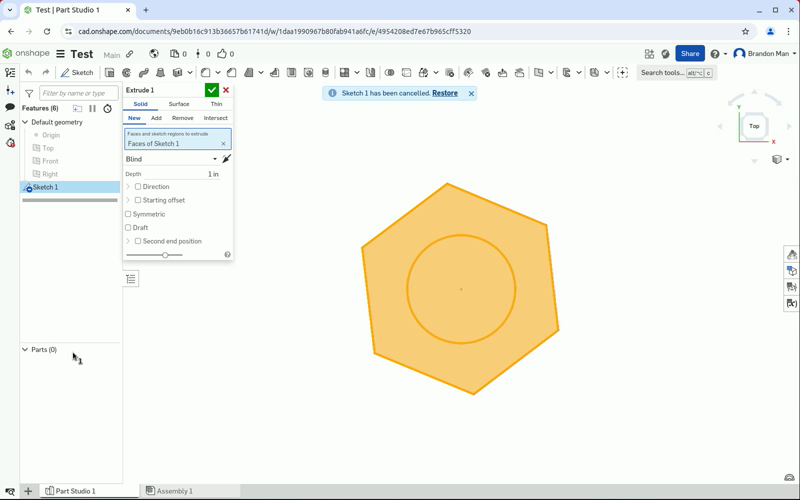
mouse_move(143, 106)
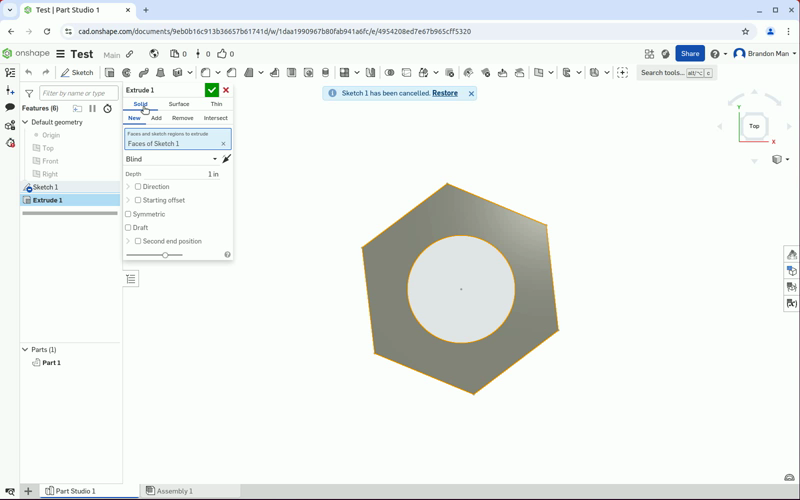
click(143, 106)
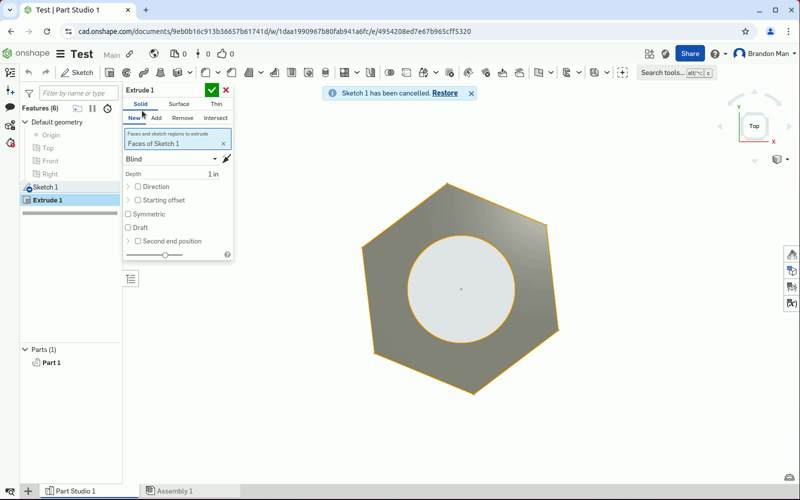
mouse_move(137, 120)
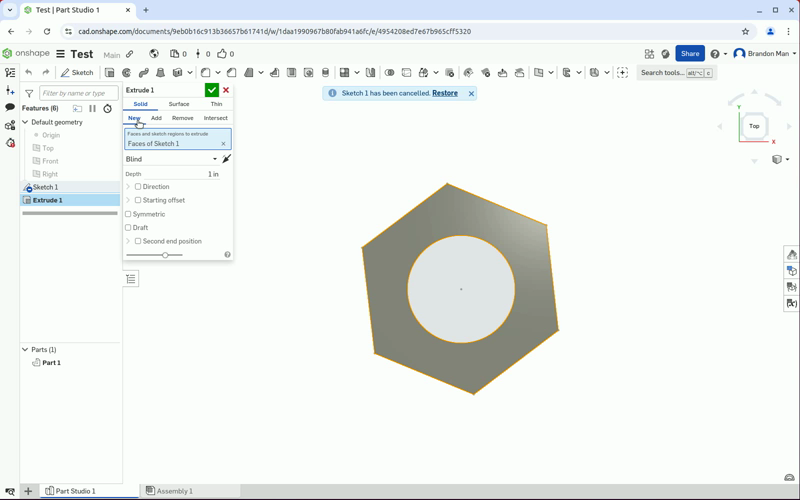
click(137, 120)
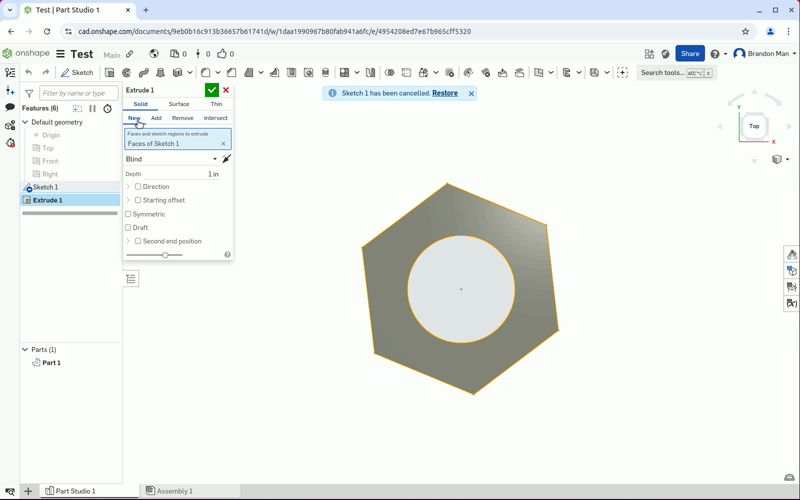
key(tab, 4)
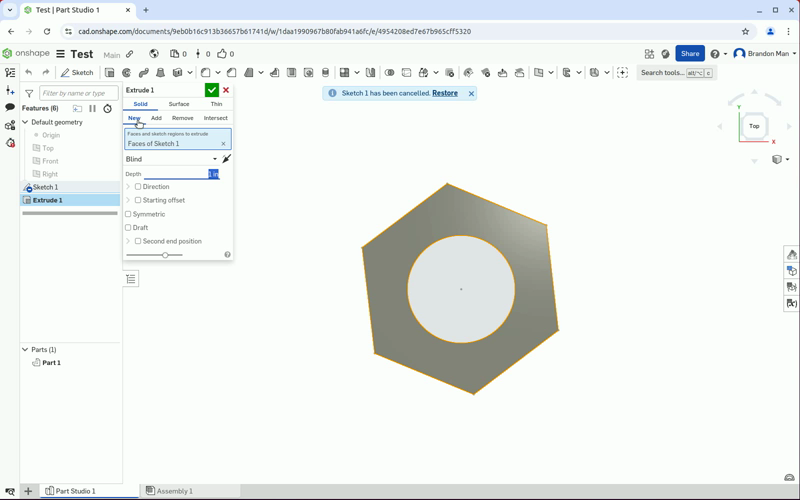
text(8.425)
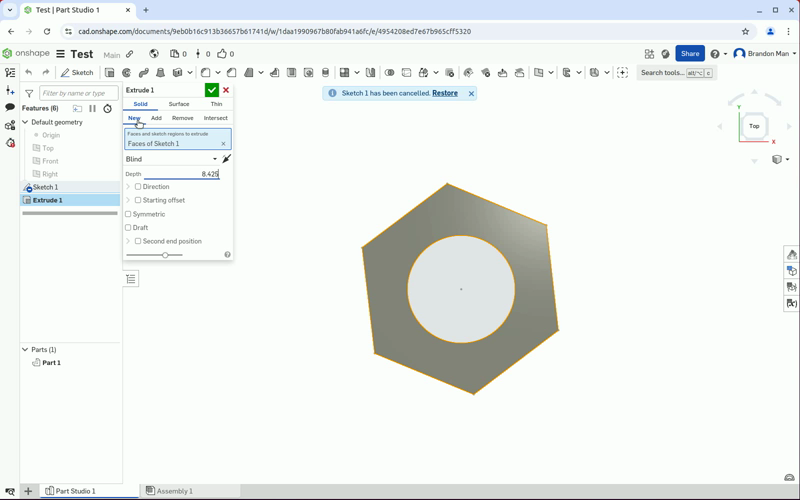
key(enter)
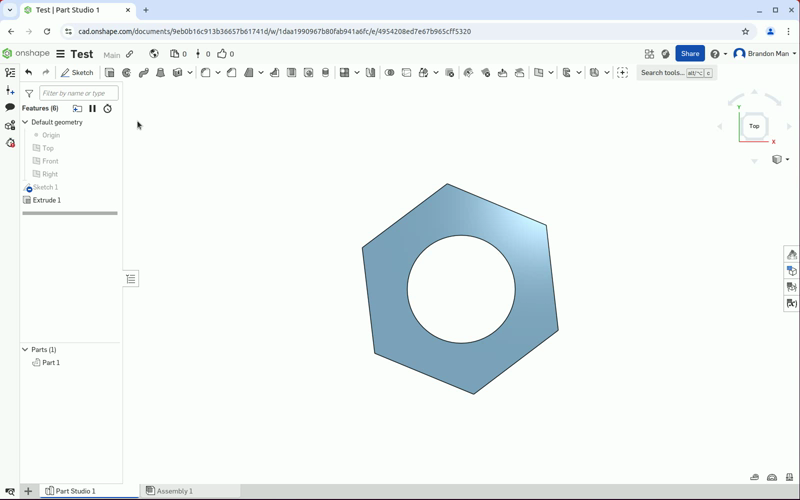
key(shift+h)
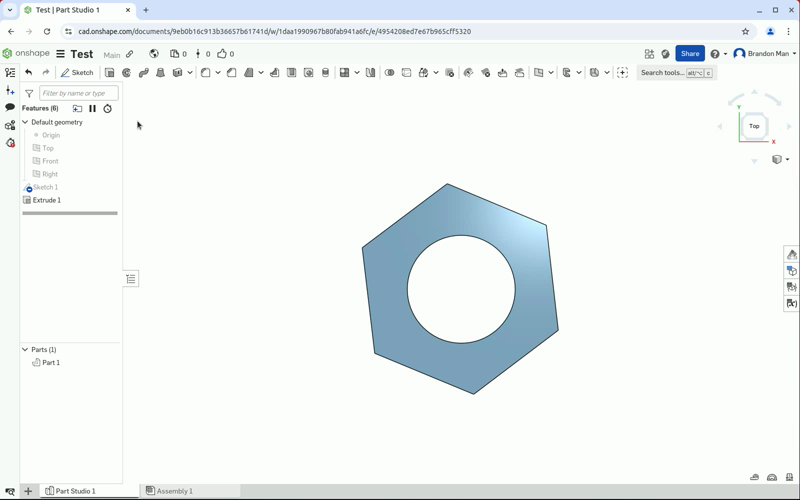
key(shift+h)
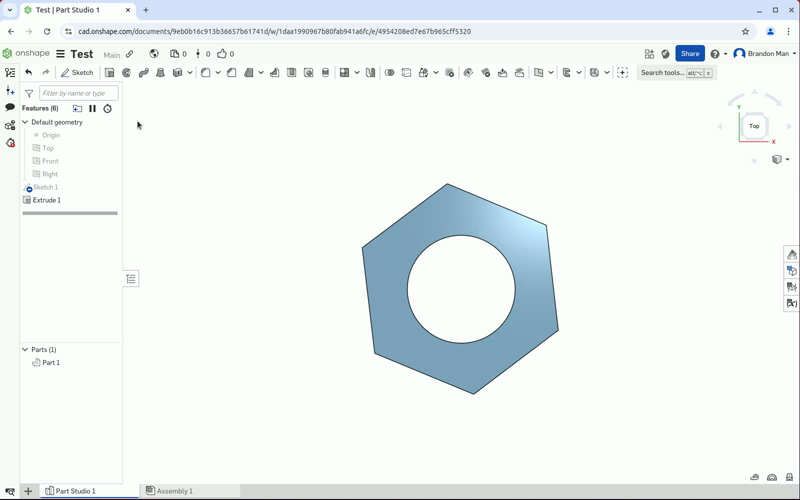
mouse_move(73, 189)
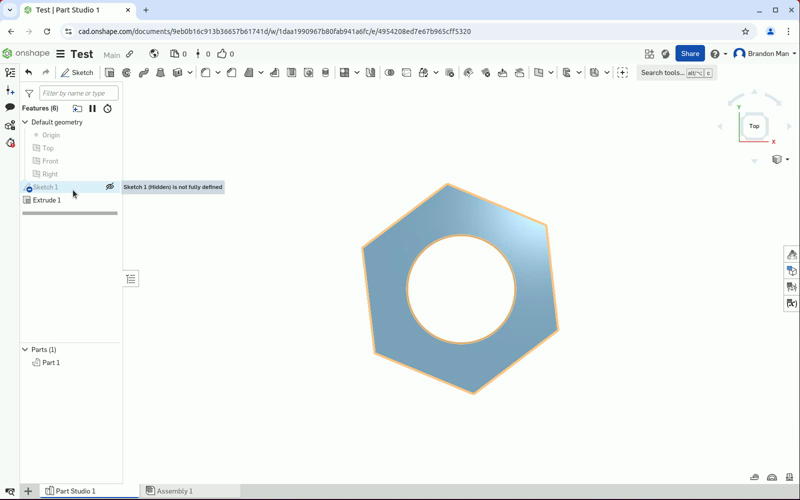
click(73, 189)
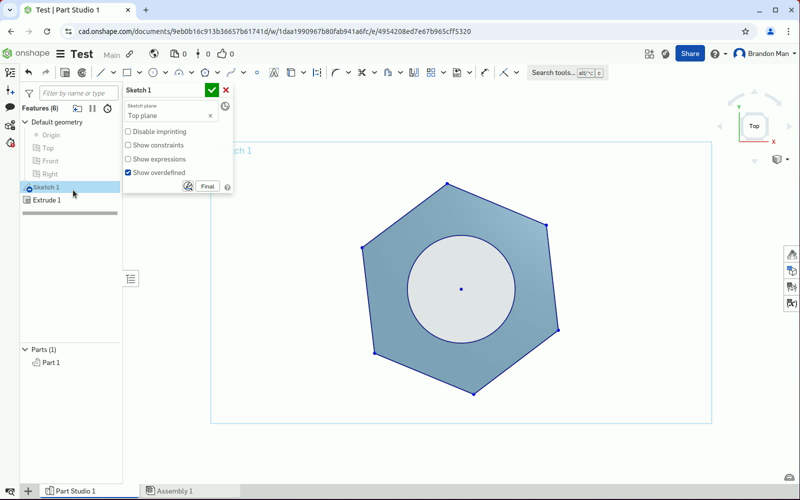
mouse_move(229, 92)
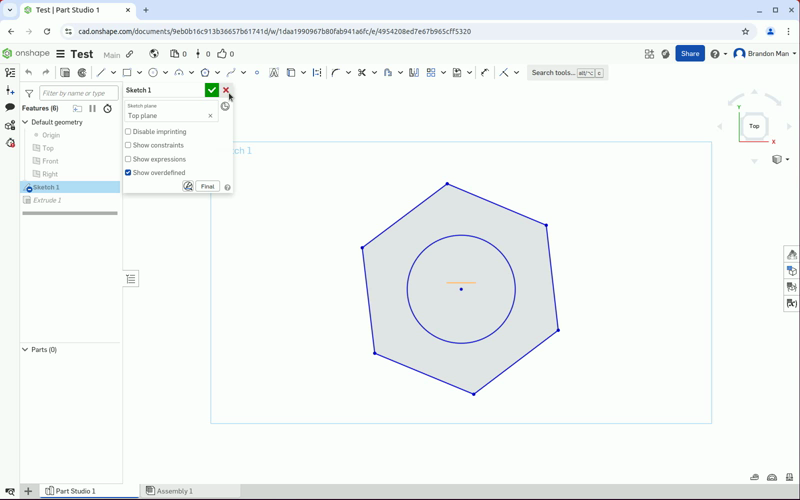
click(229, 92)
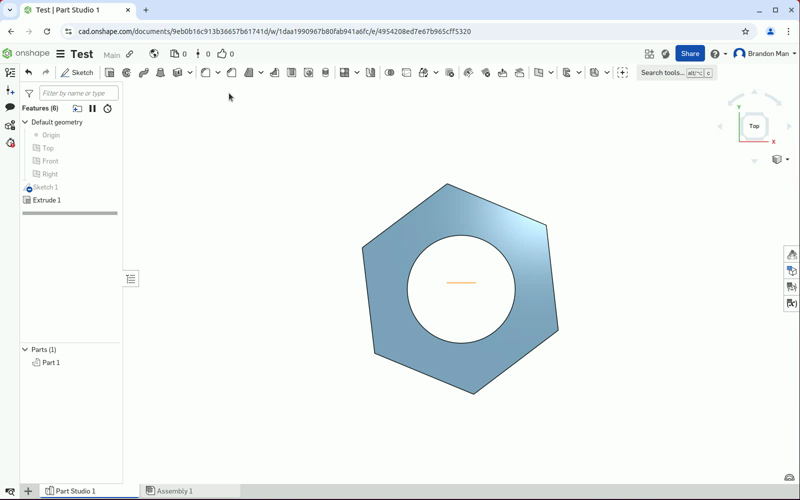
mouse_move(541, 75)
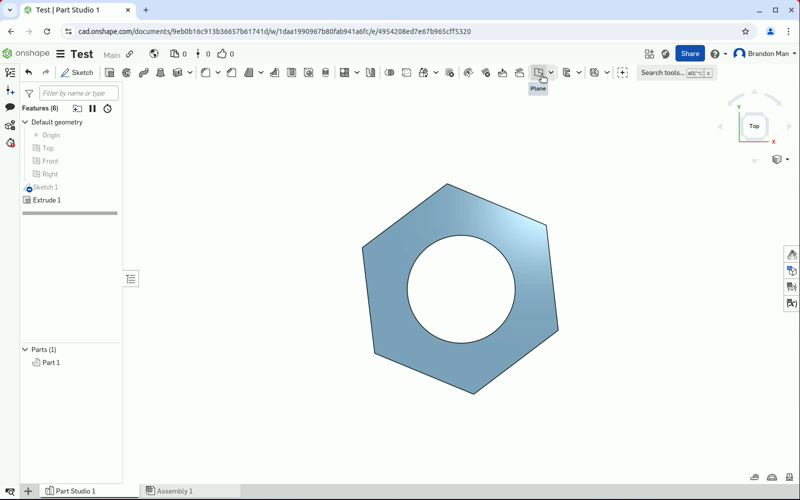
click(541, 75)
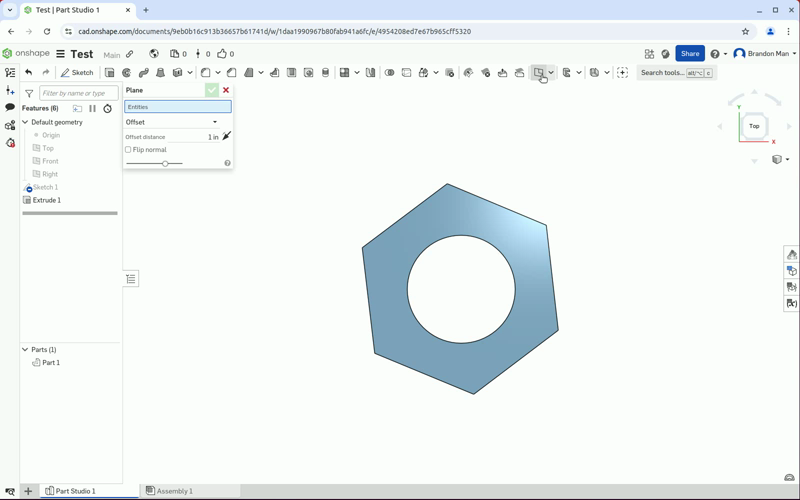
mouse_move(73, 150)
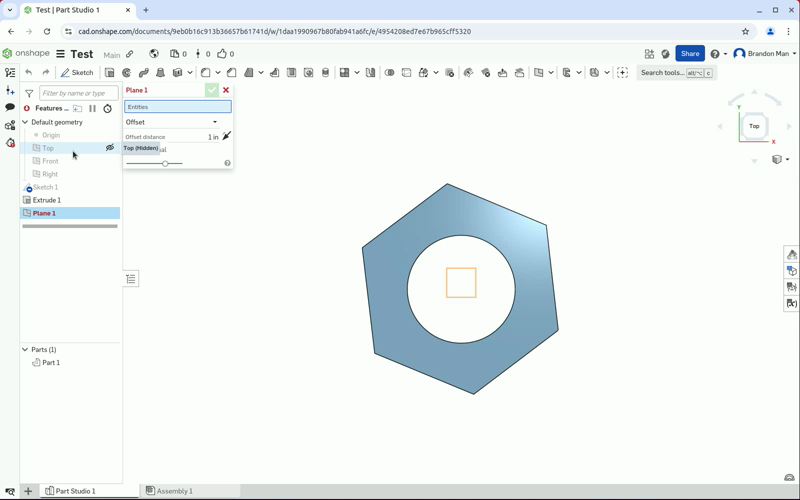
click(73, 150)
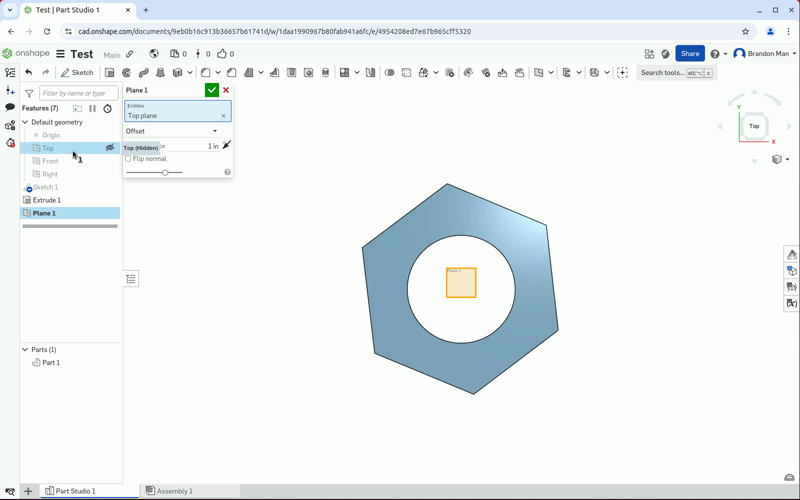
key(tab, 2)
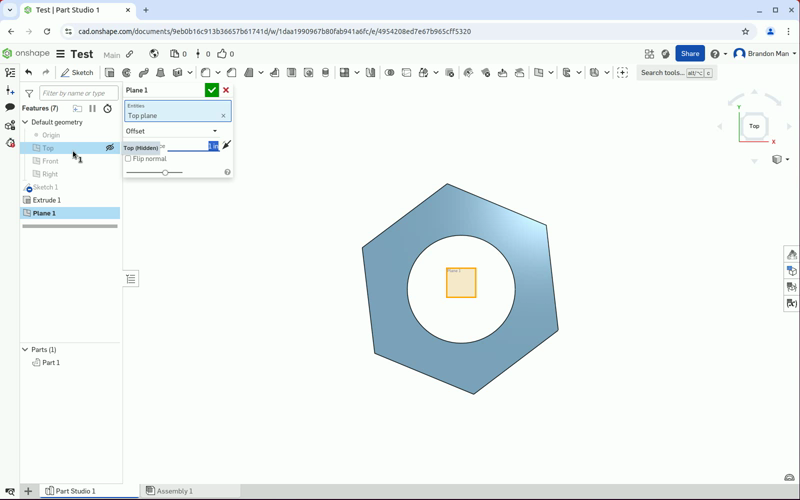
text(8.411)
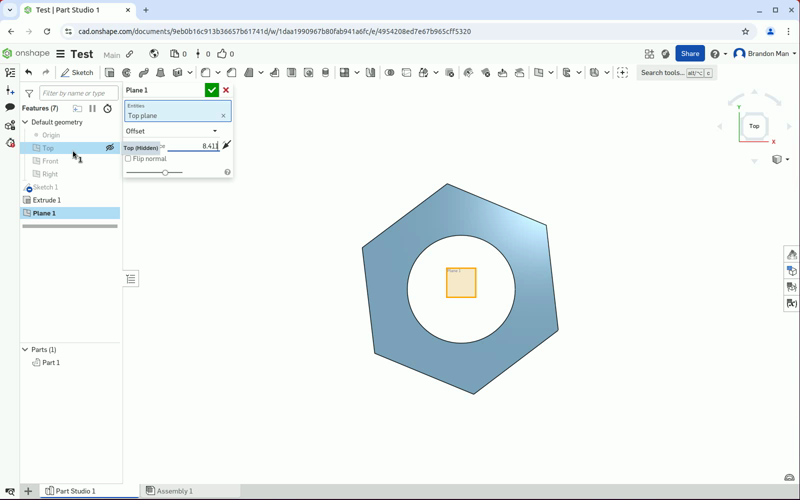
key(enter, 2)
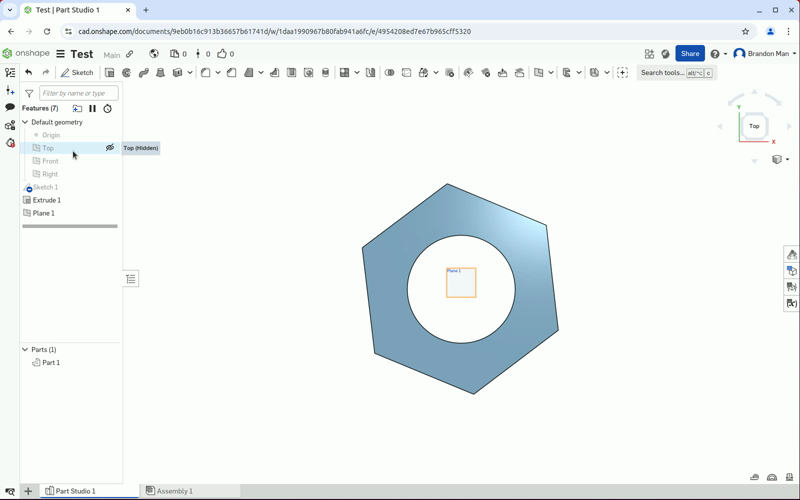
key(shift+s)
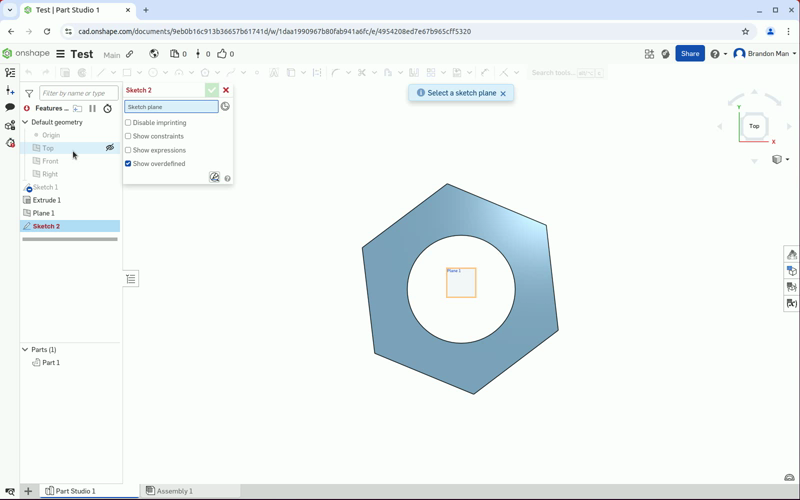
mouse_move(73, 215)
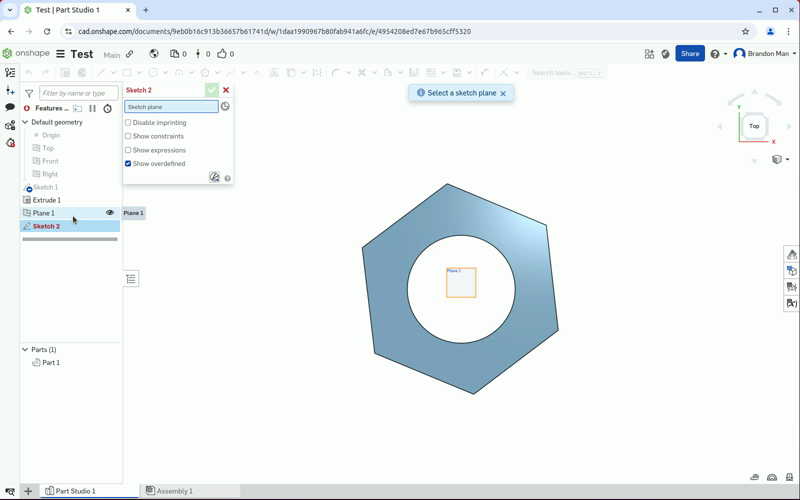
click(73, 215)
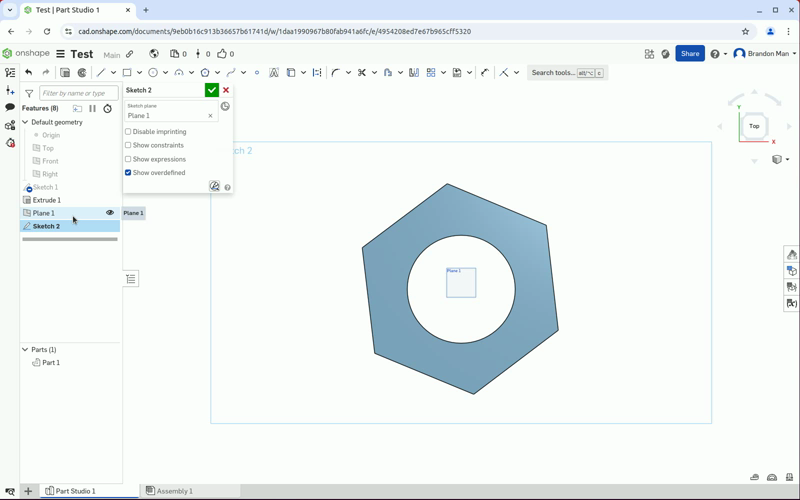
mouse_move(73, 352)
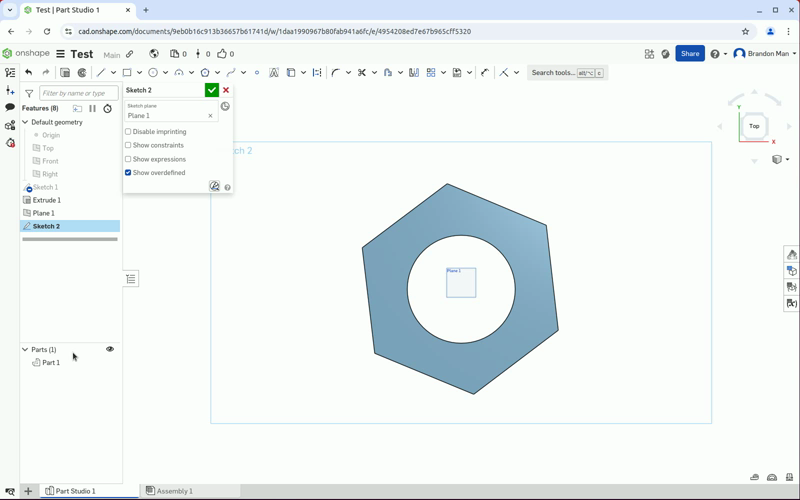
key(y)
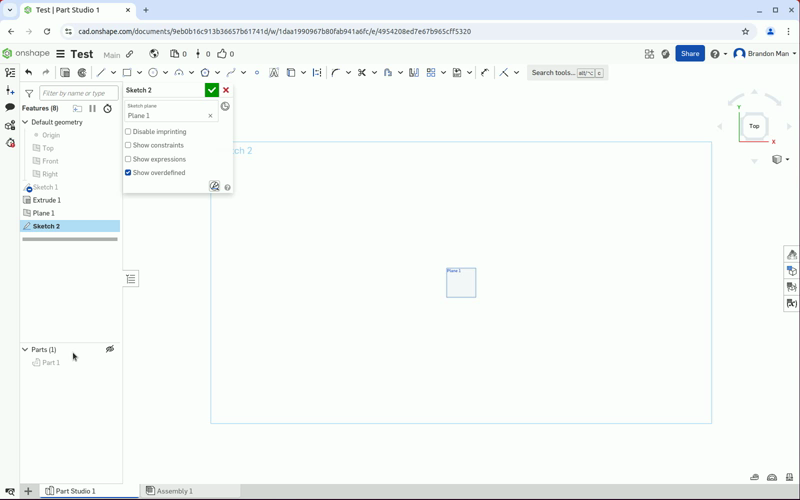
key(a)
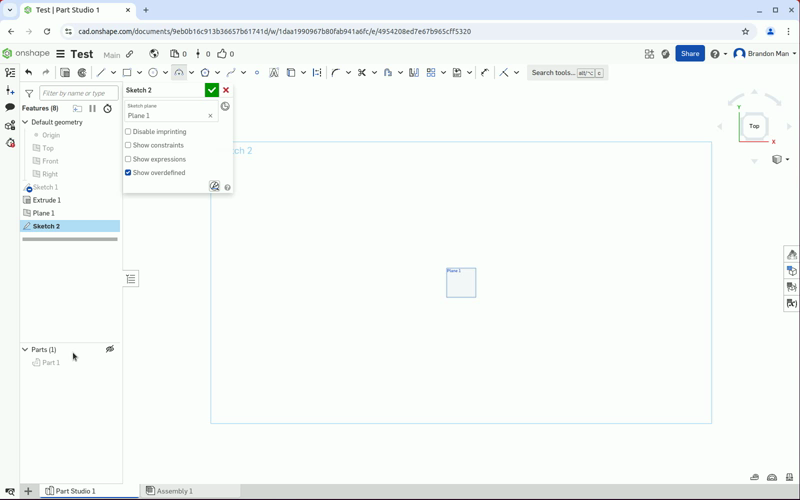
key_down(shift)
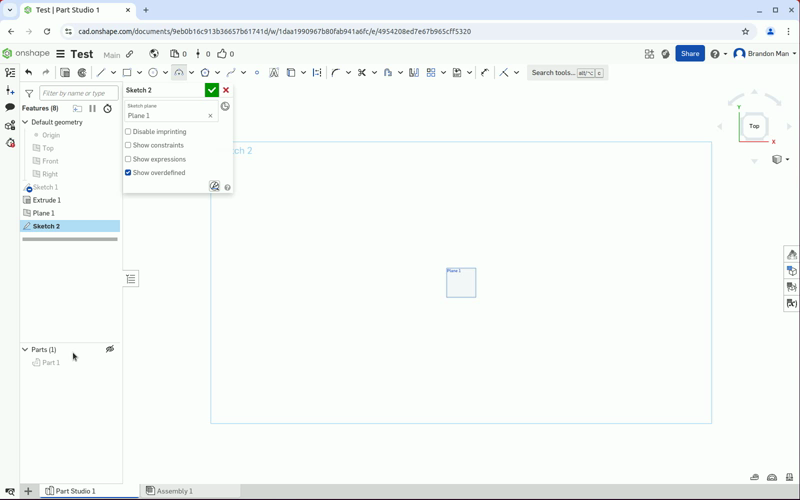
mouse_move(406, 298)
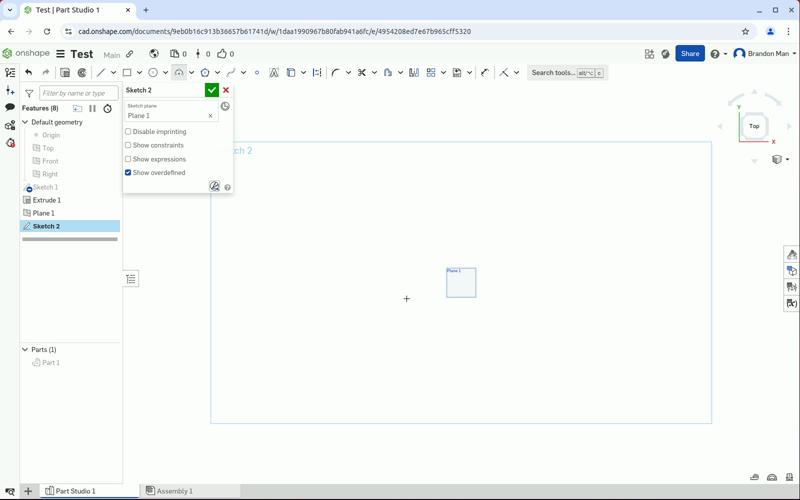
click(406, 298)
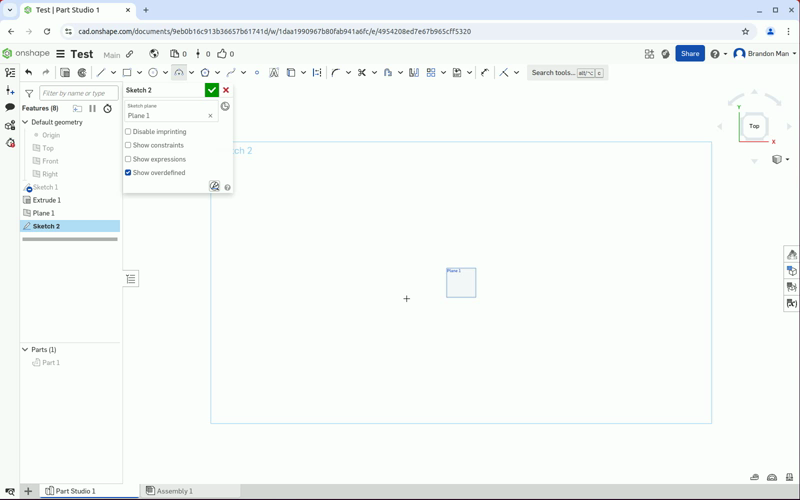
key_up(shift)
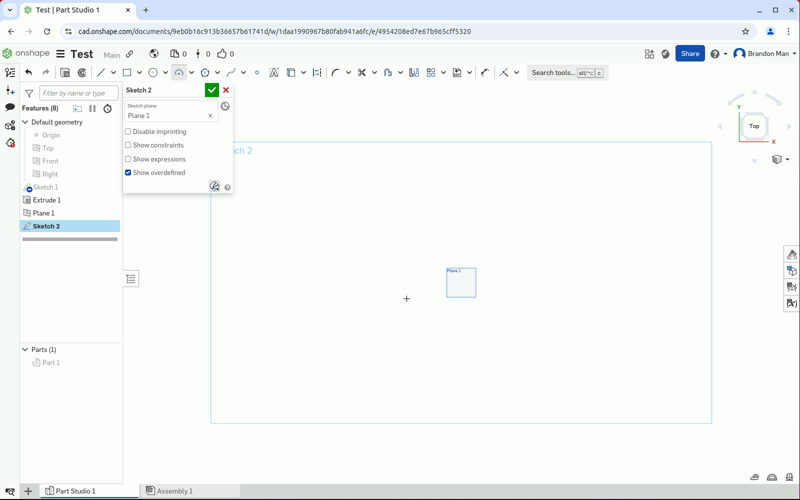
key_down(shift)
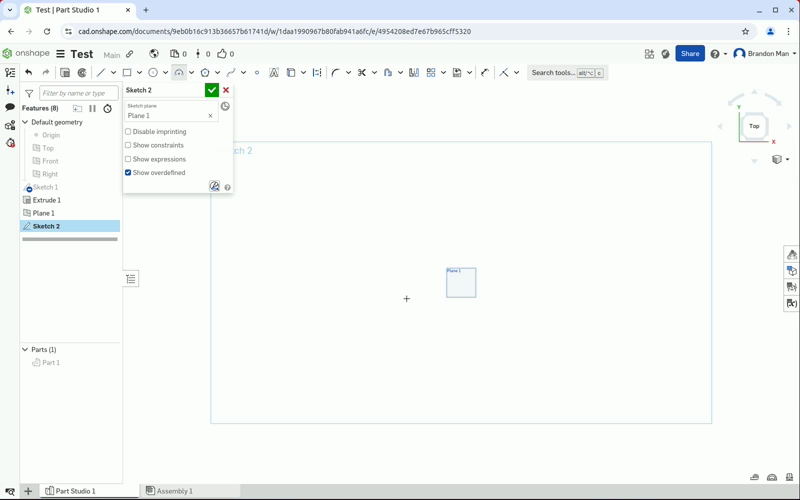
mouse_move(413, 317)
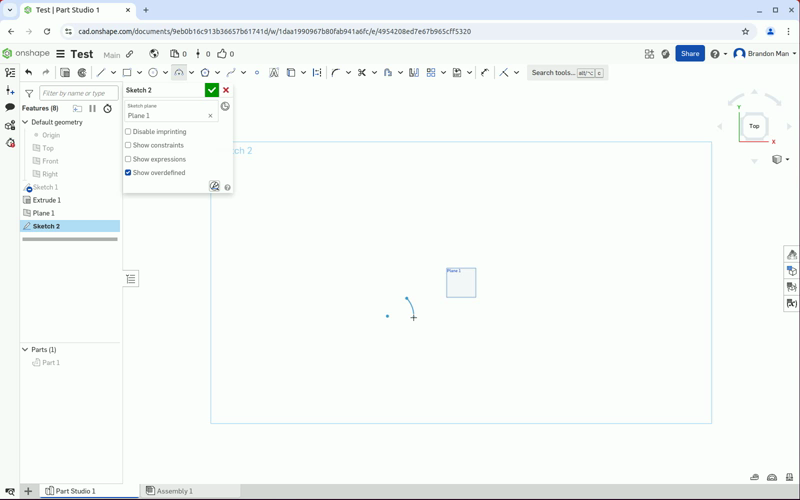
click(413, 317)
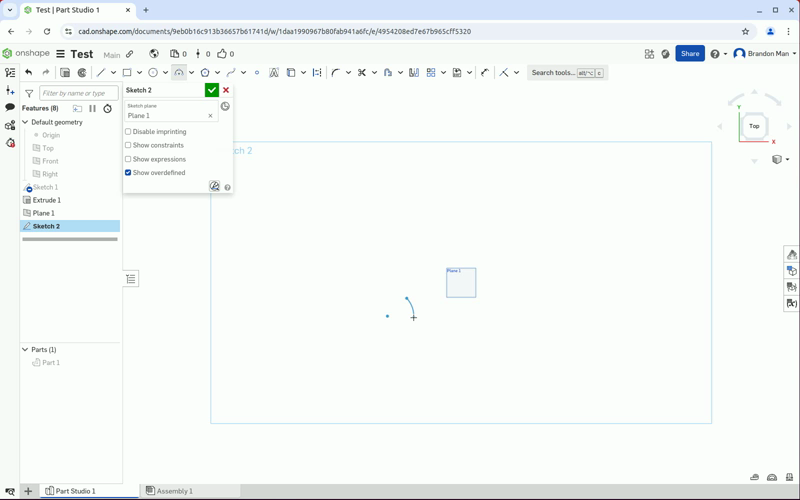
mouse_move(382, 318)
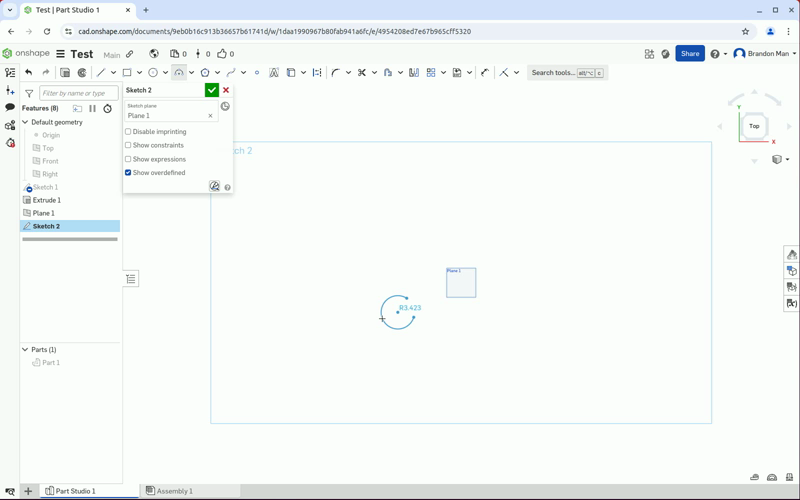
click(382, 318)
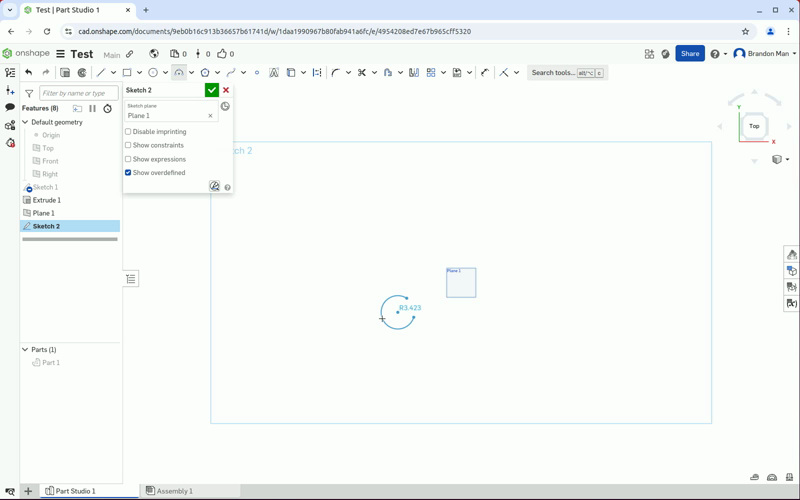
key_up(shift)
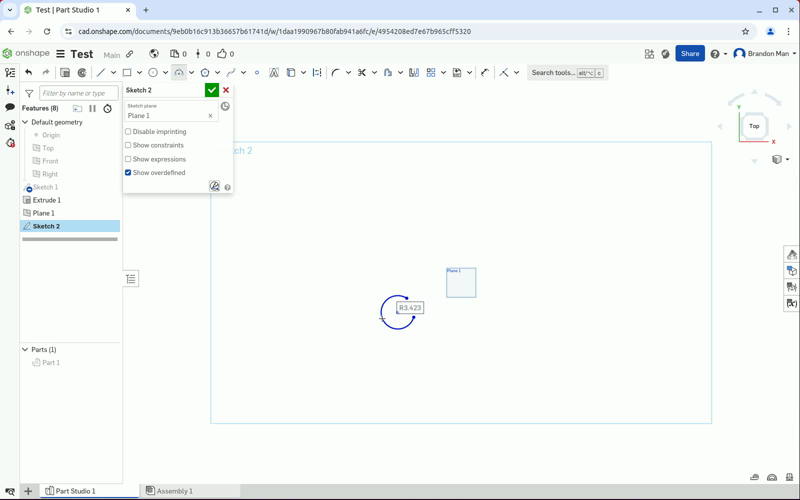
mouse_move(413, 317)
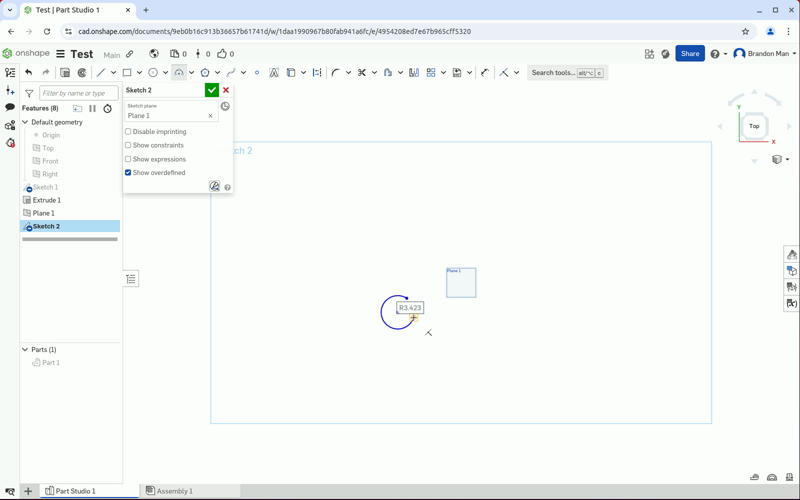
click(413, 317)
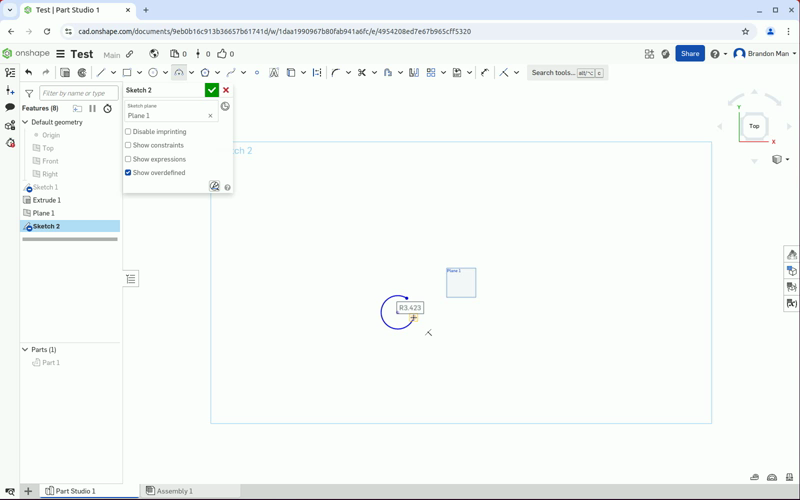
mouse_move(406, 298)
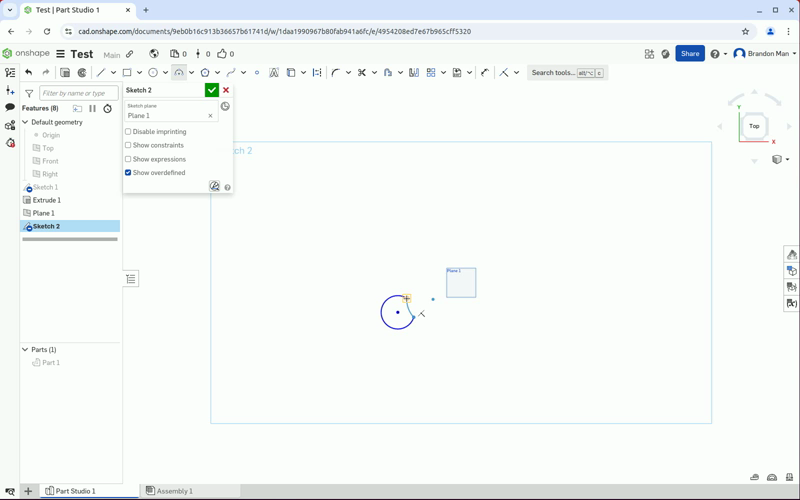
click(406, 298)
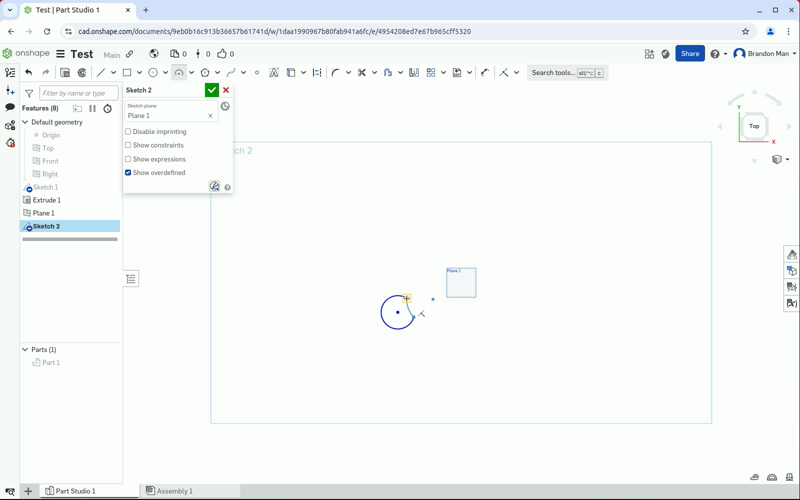
key_down(shift)
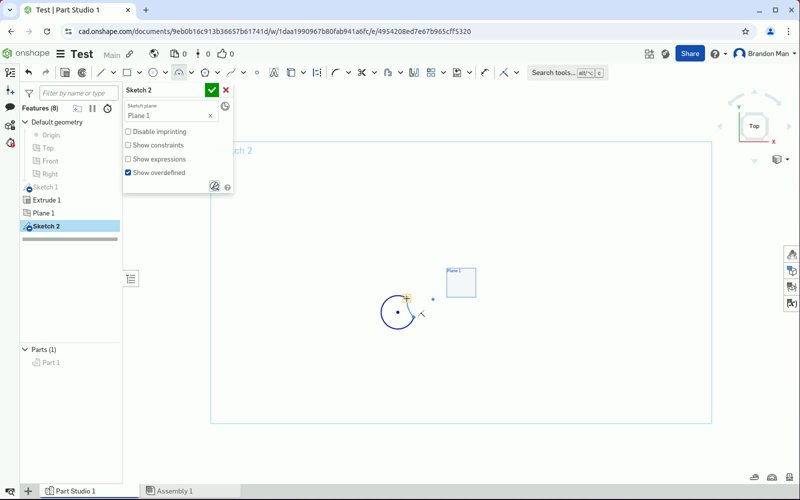
mouse_move(409, 308)
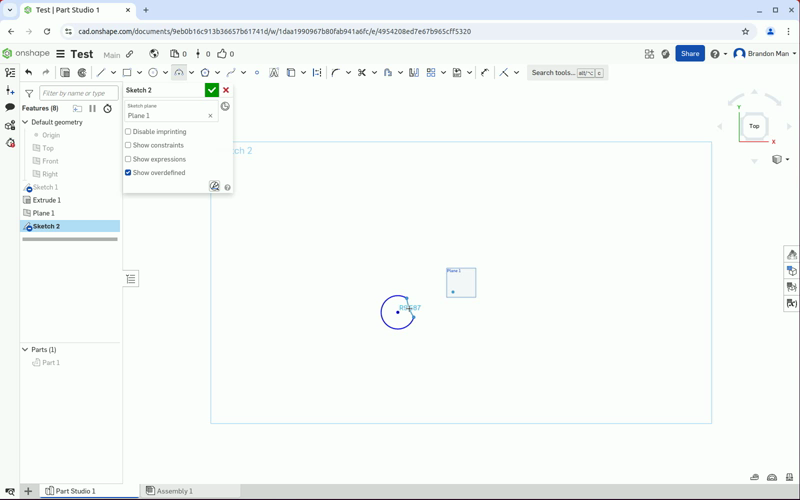
click(409, 308)
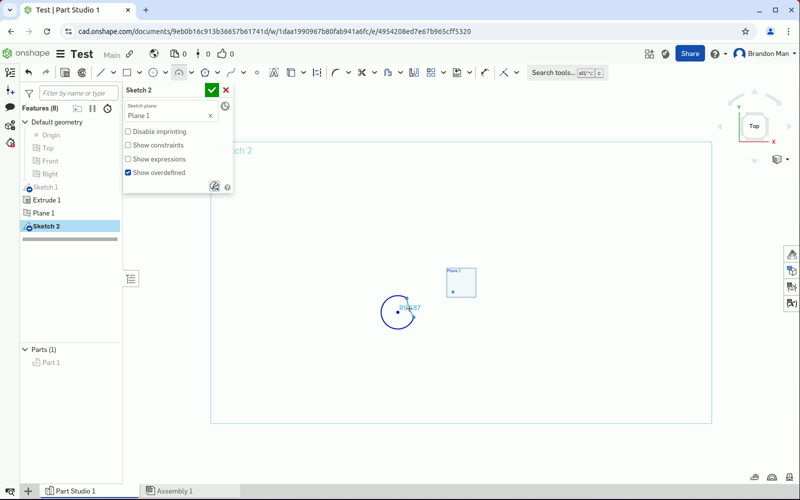
key_up(shift)
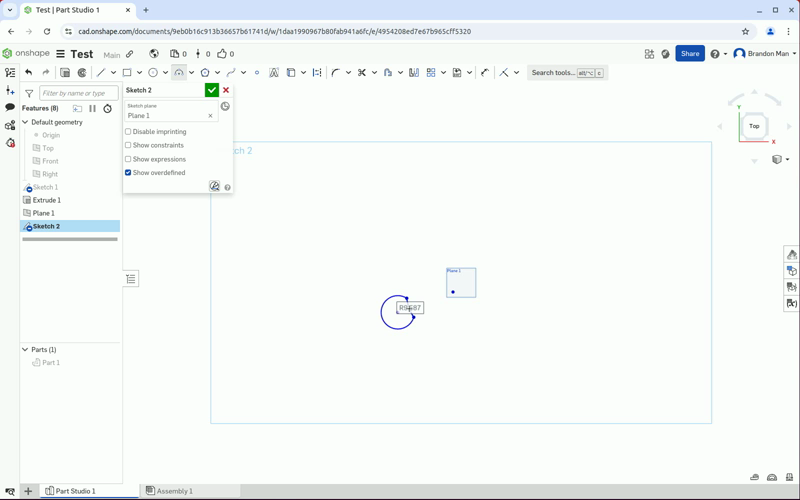
key(esc)
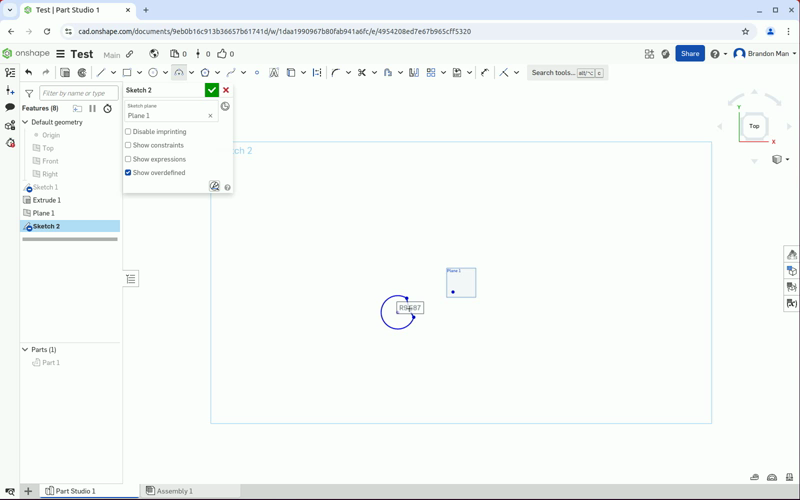
mouse_move(394, 298)
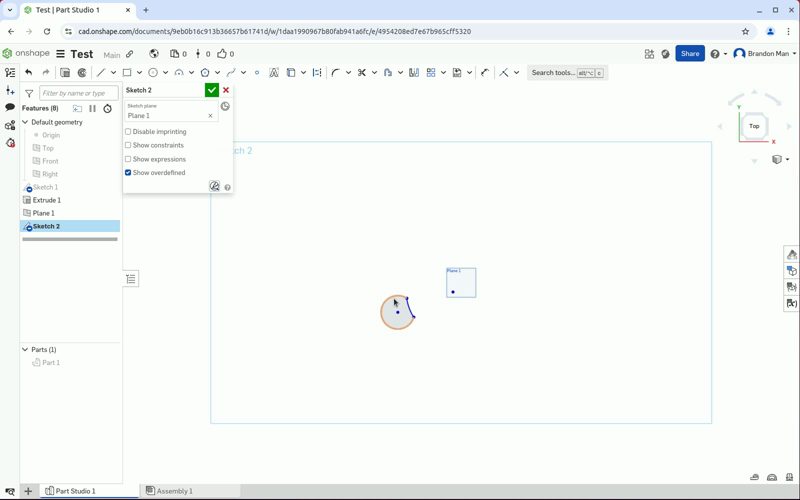
scroll(6)
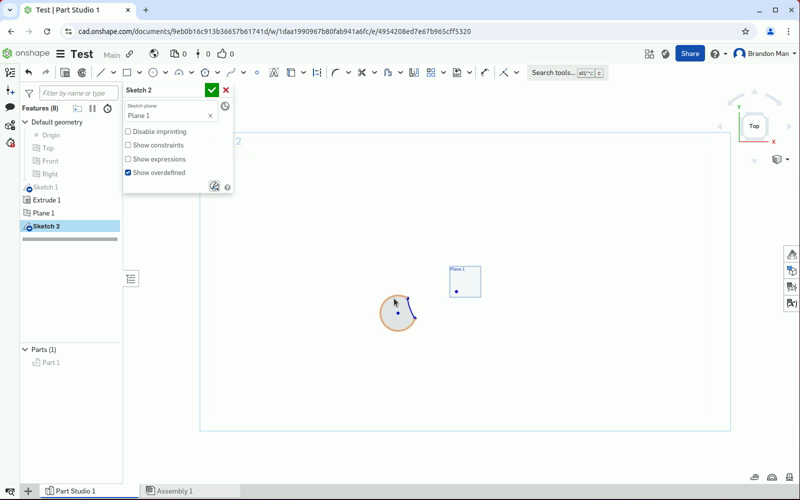
scroll(6)
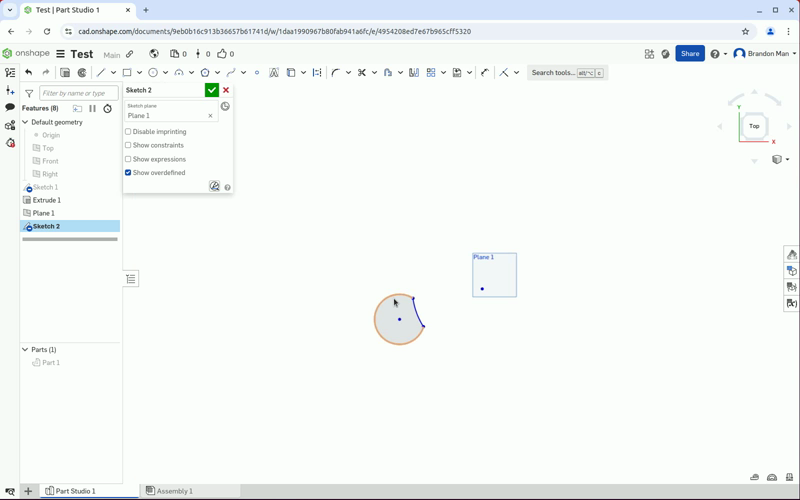
scroll(6)
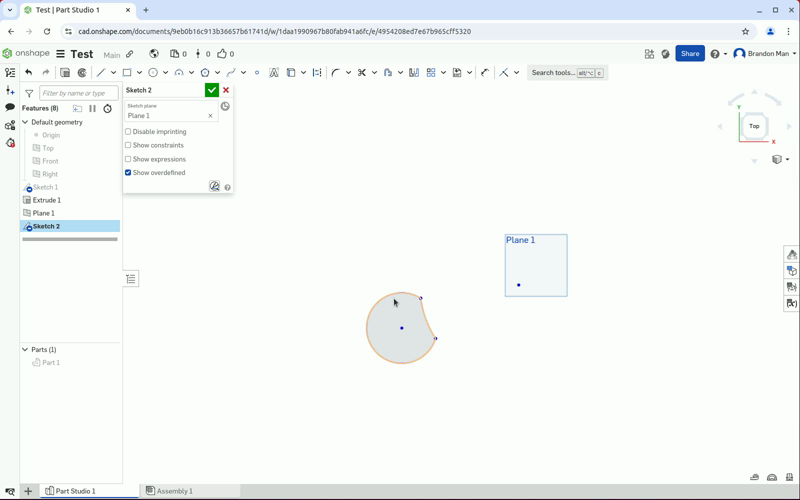
scroll(6)
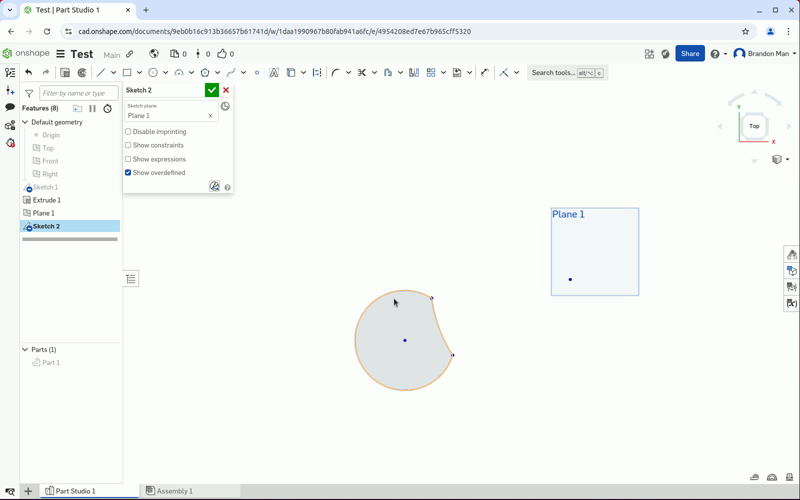
scroll(6)
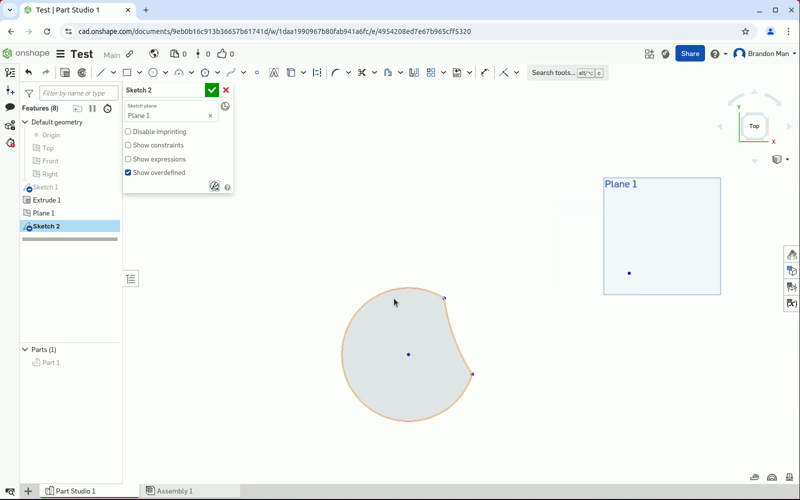
scroll(6)
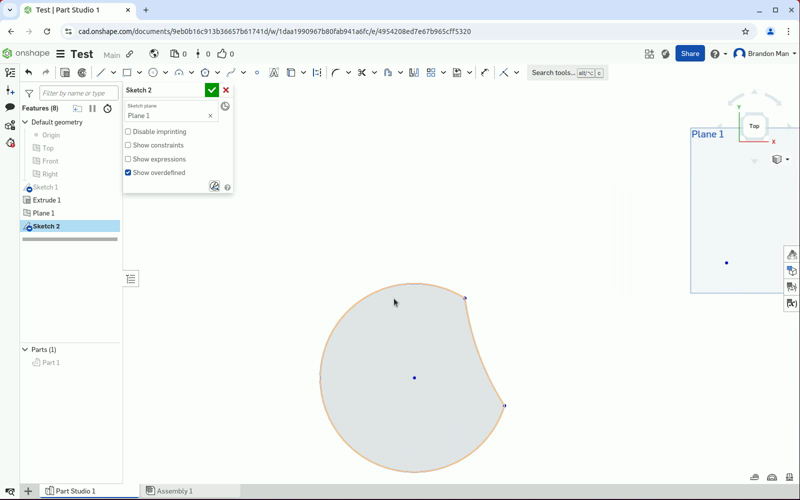
scroll(6)
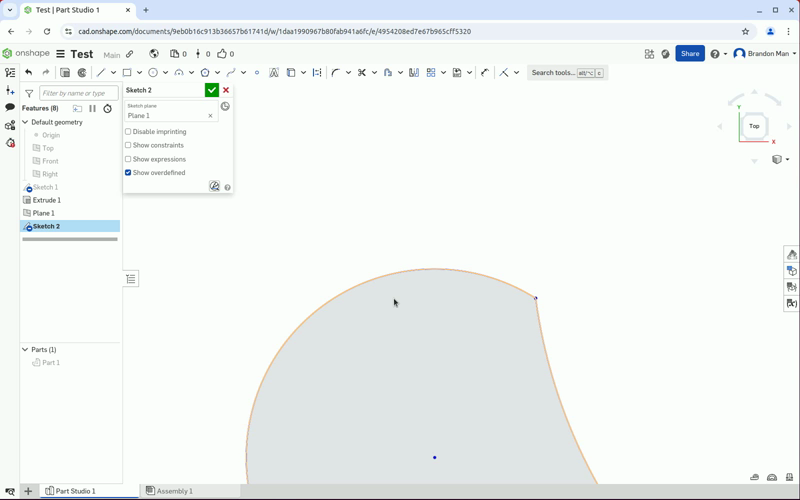
click(394, 298)
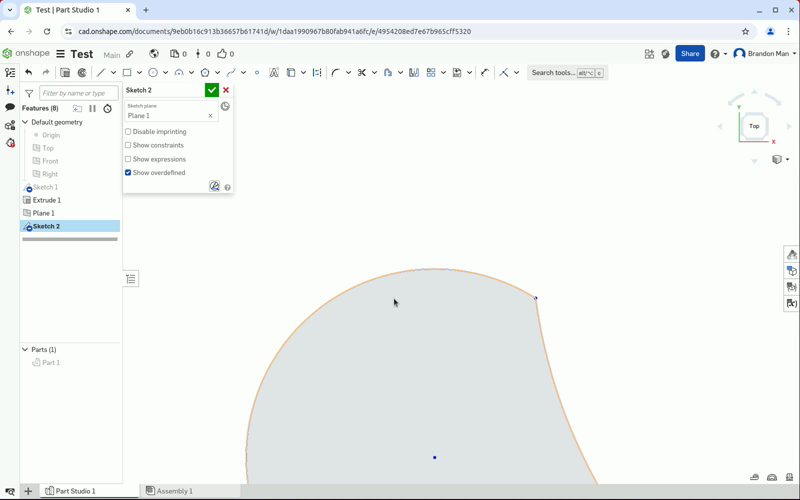
scroll(-6)
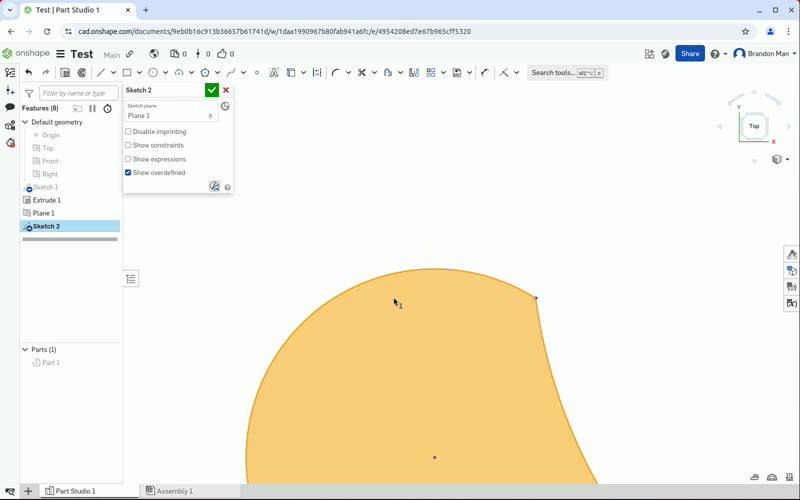
scroll(-6)
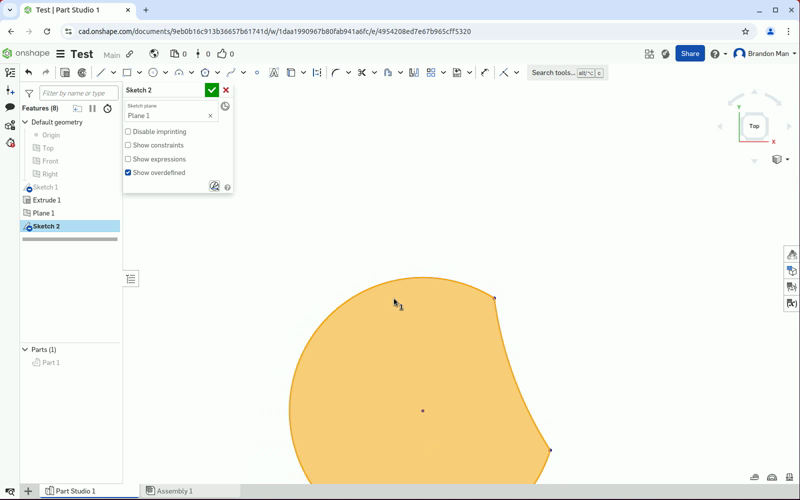
scroll(-6)
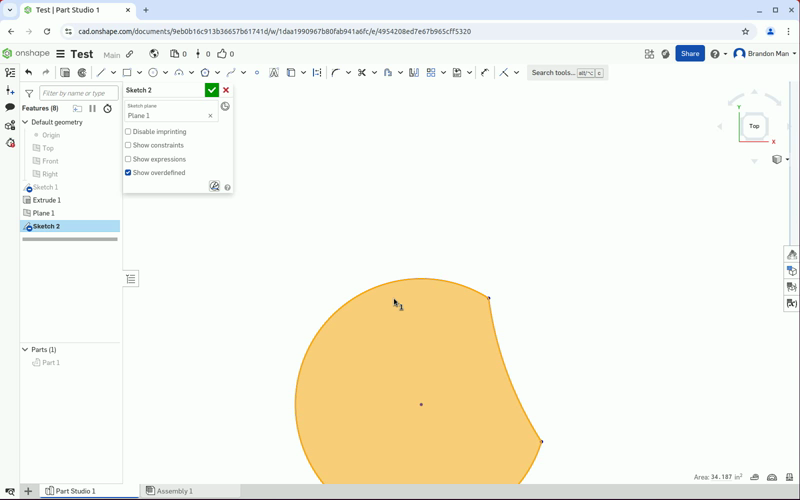
scroll(-6)
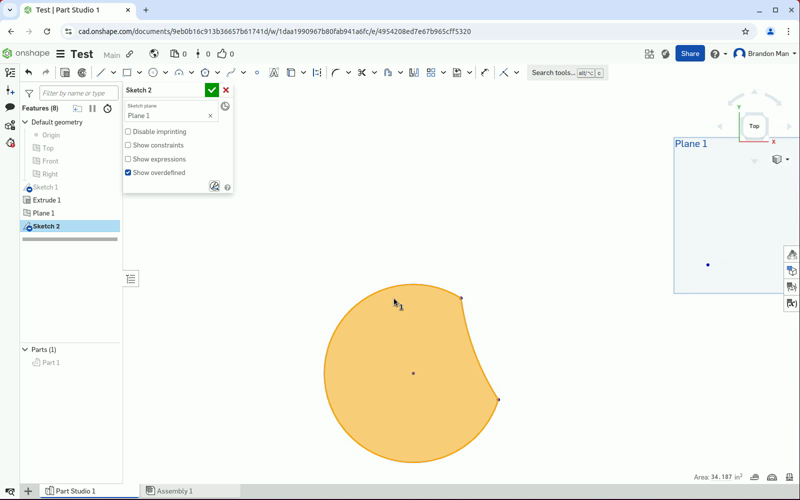
scroll(-6)
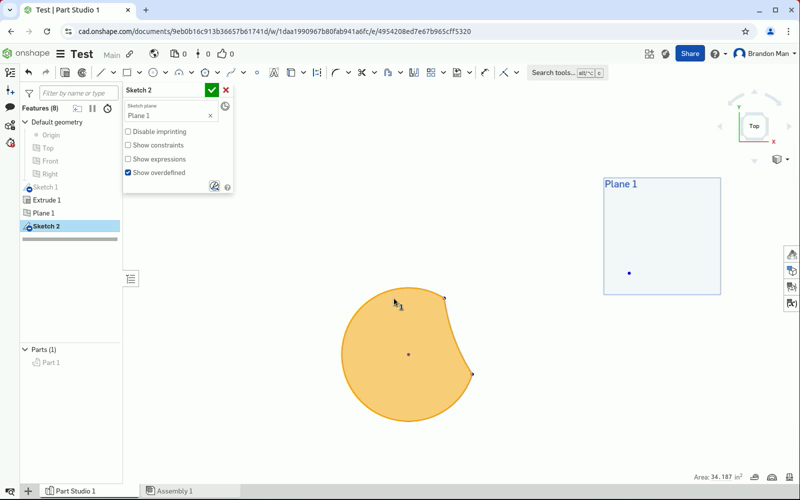
scroll(-6)
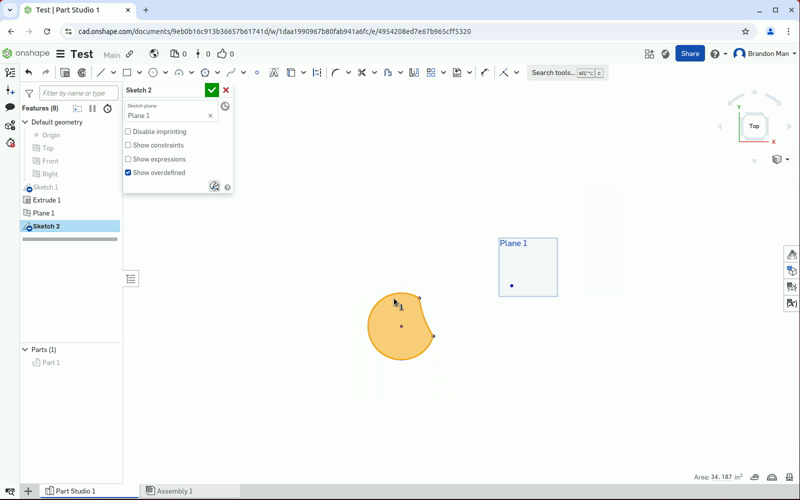
scroll(-6)
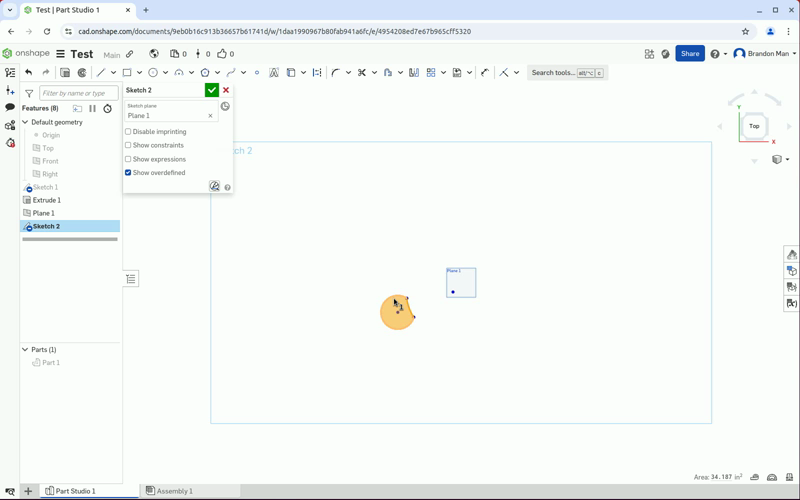
mouse_move(73, 352)
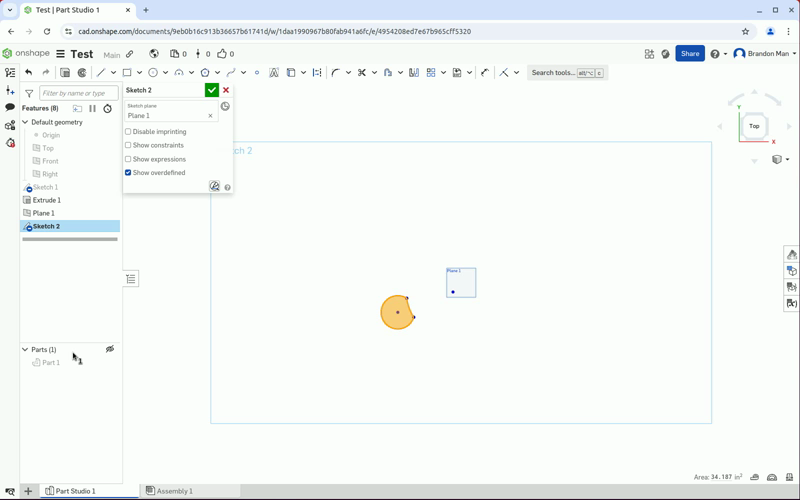
key(shift+y)
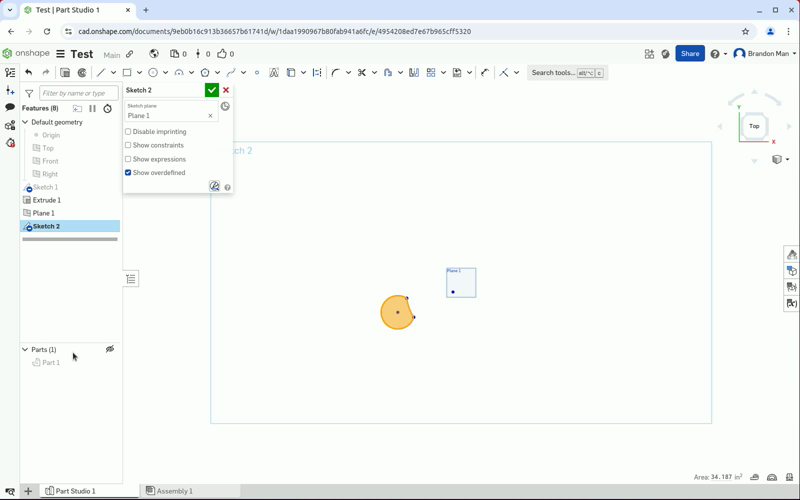
key(shift+e)
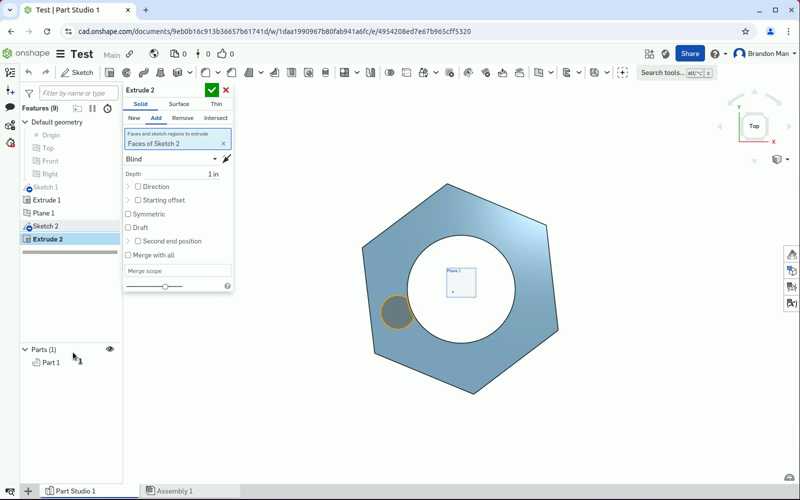
mouse_move(143, 106)
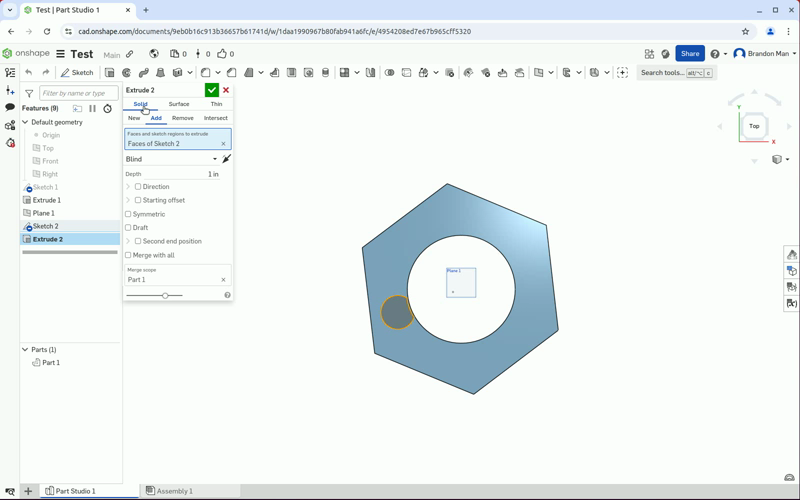
click(143, 106)
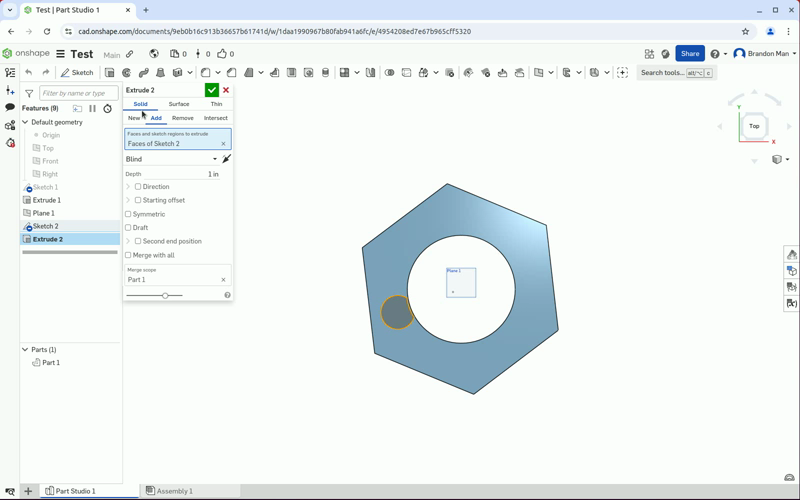
mouse_move(137, 120)
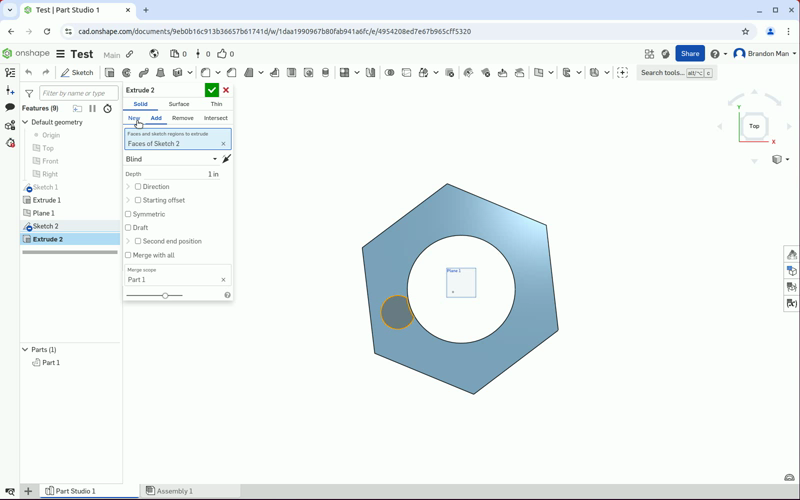
click(137, 120)
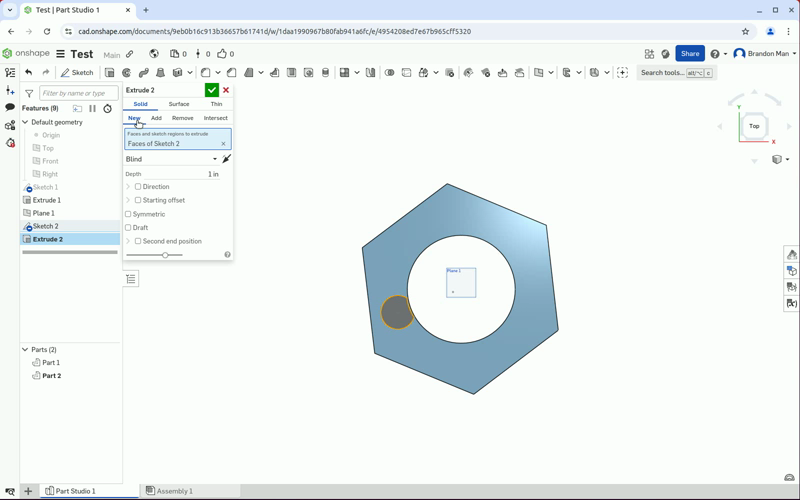
key(tab, 4)
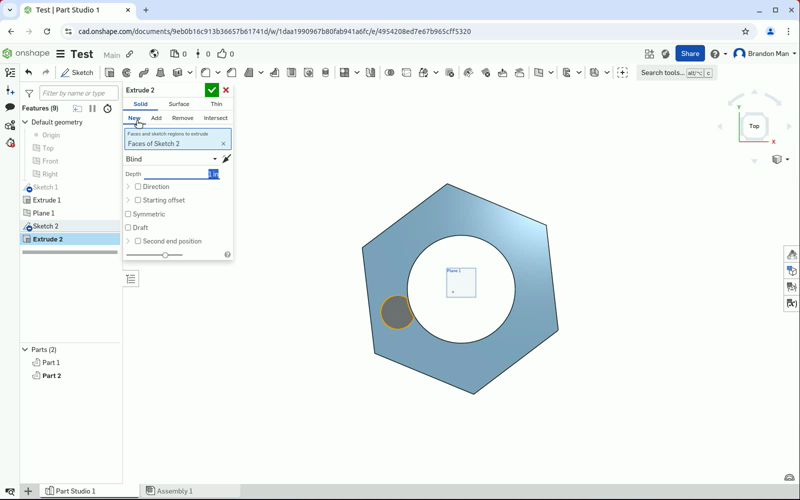
text(8.425)
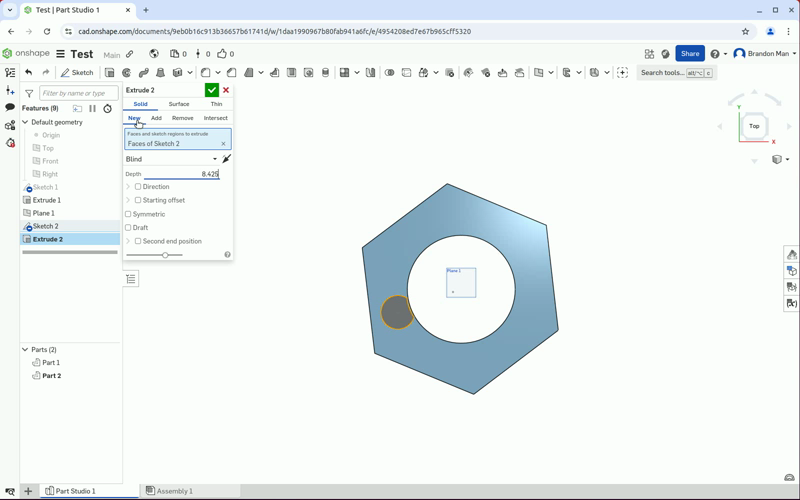
key(enter)
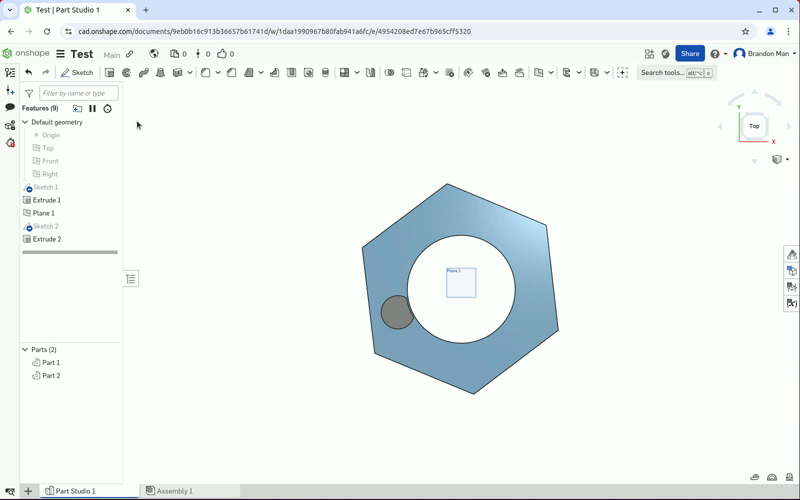
key(shift+h)
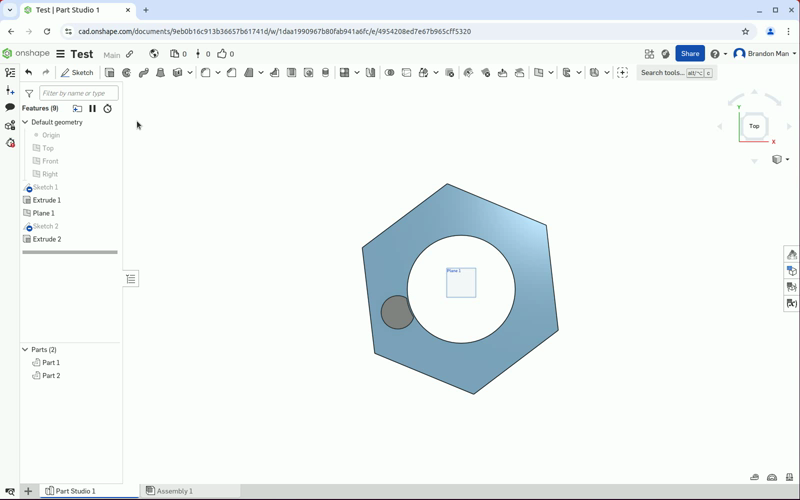
key(shift+h)
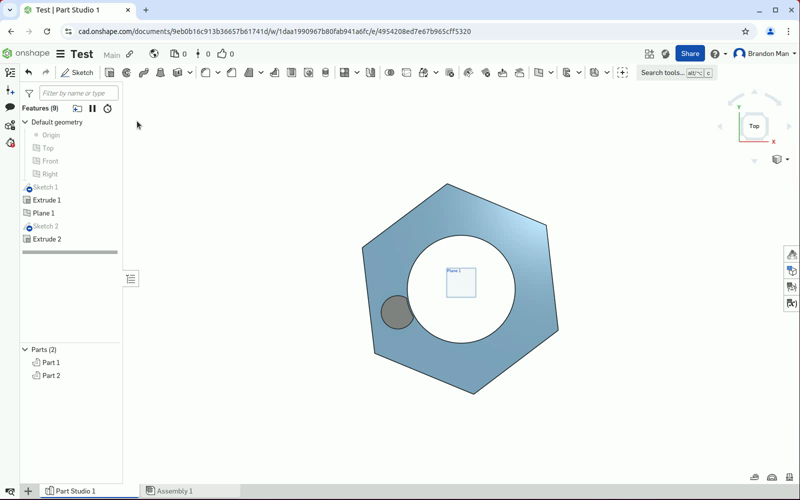
mouse_move(73, 189)
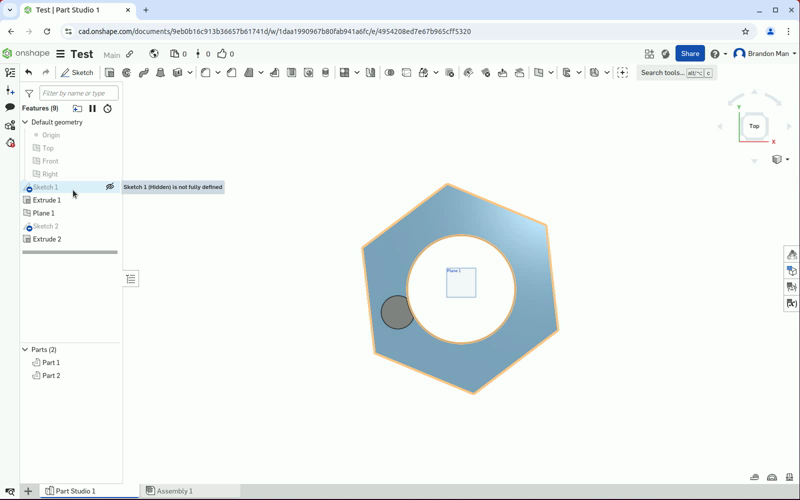
click(73, 189)
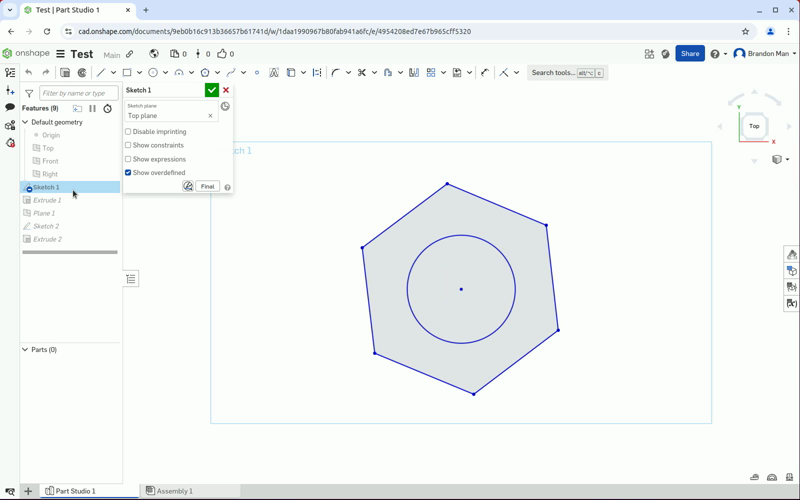
mouse_move(229, 92)
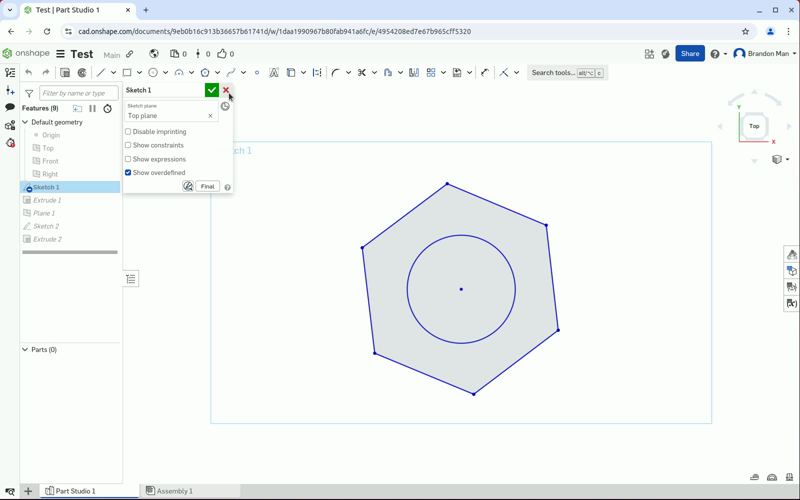
click(229, 92)
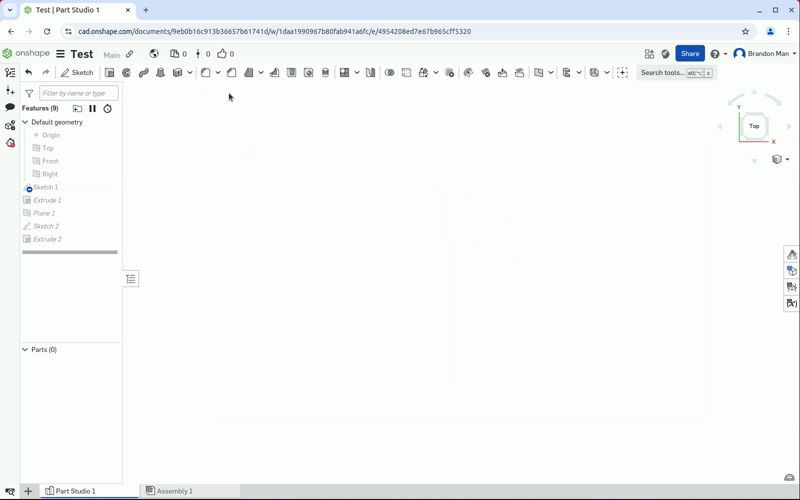
key(shift+s)
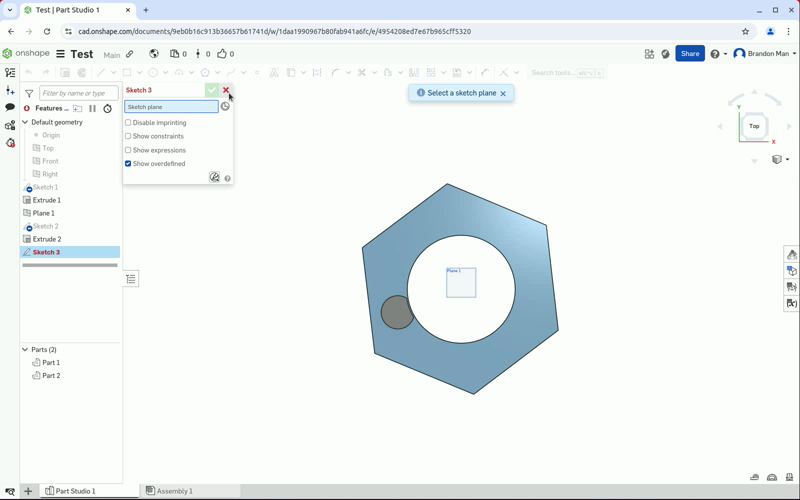
mouse_move(73, 215)
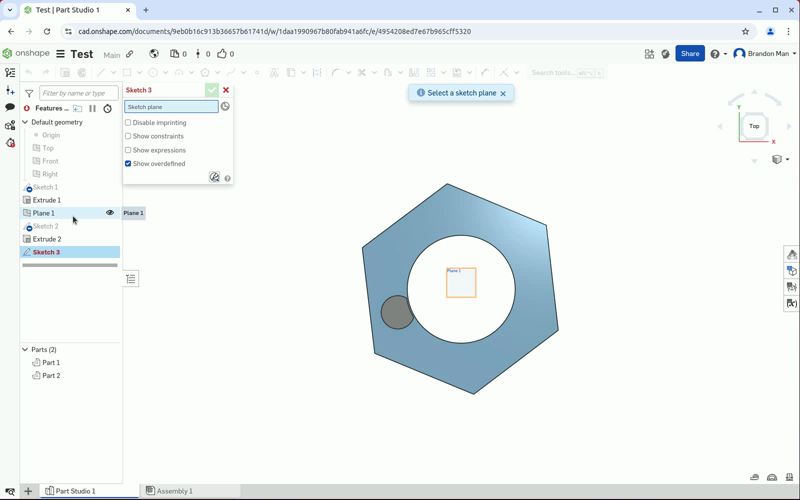
click(73, 215)
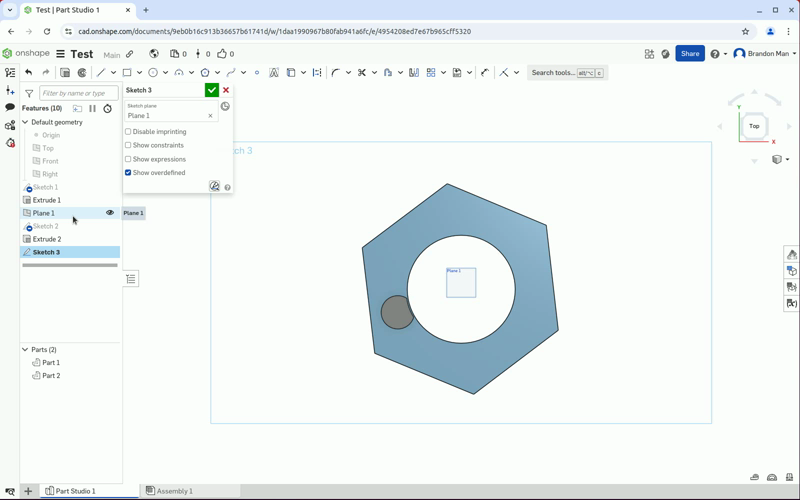
mouse_move(73, 352)
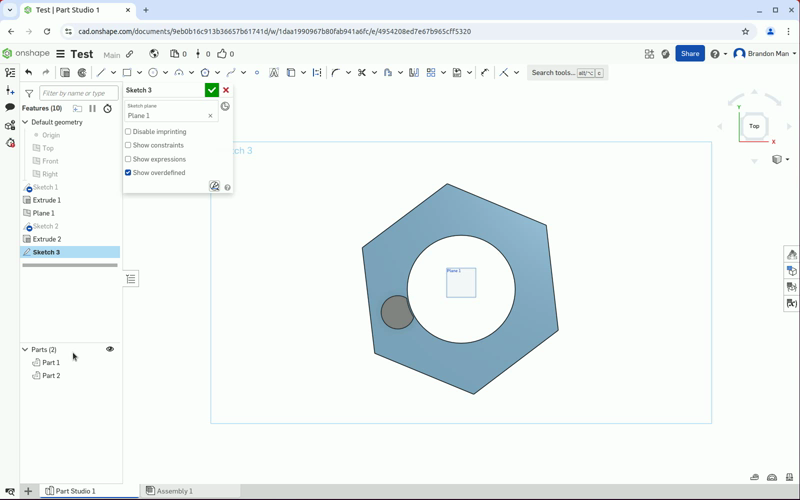
key(y)
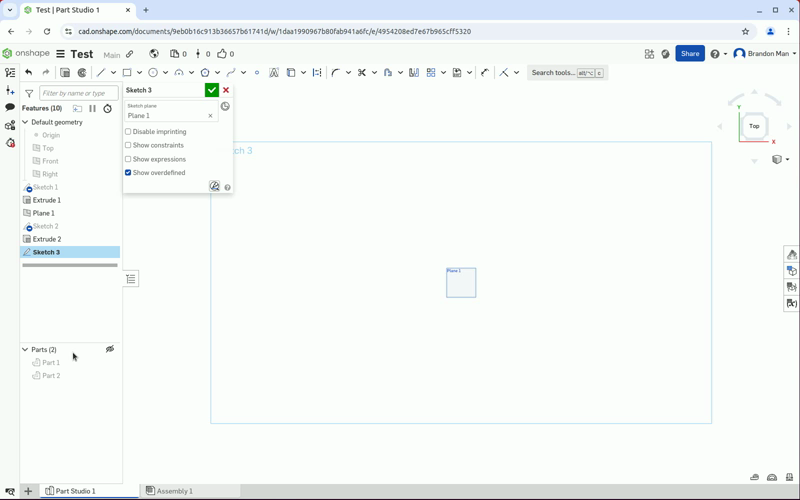
key(c)
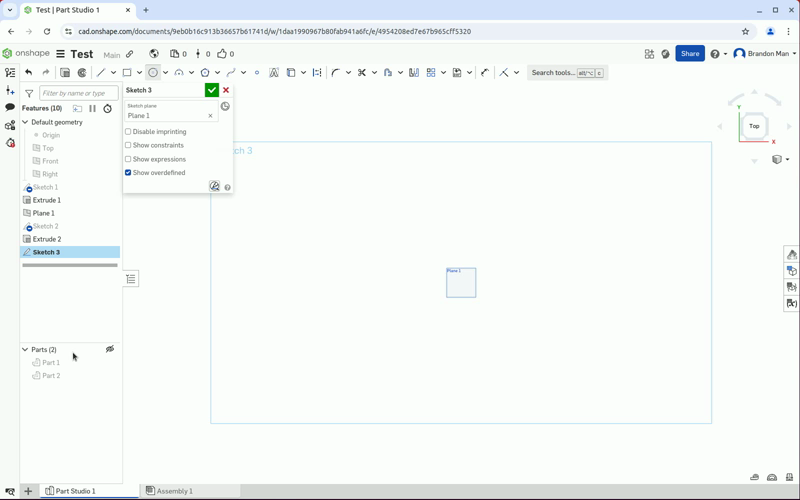
key_down(shift)
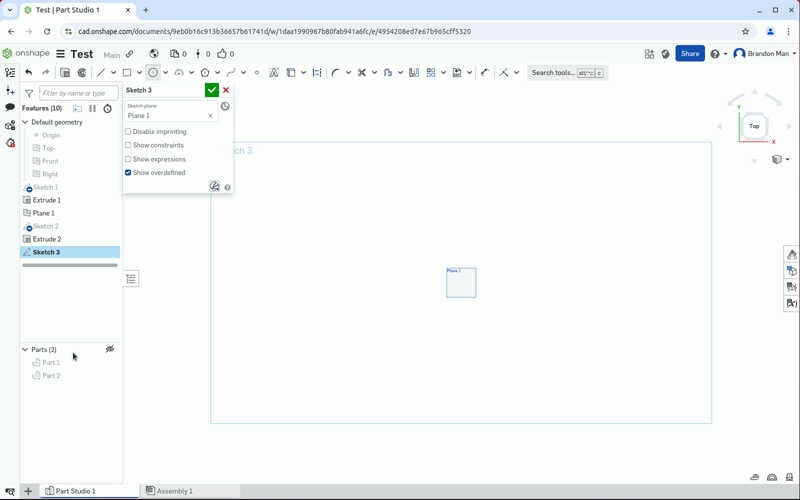
mouse_move(497, 227)
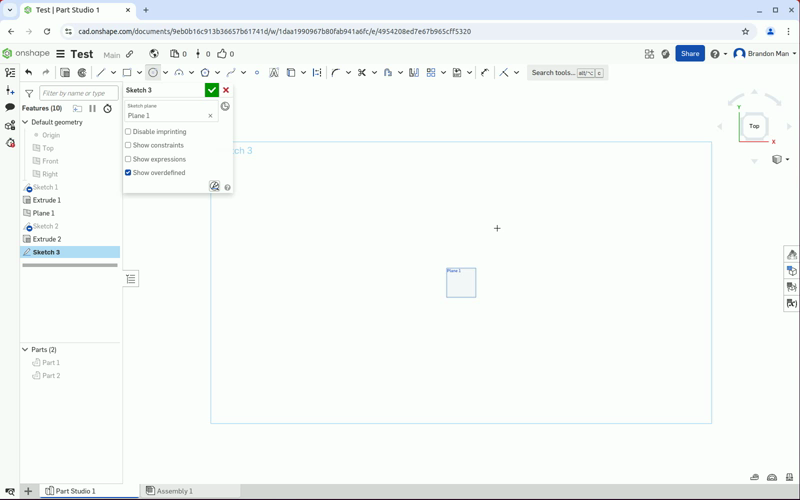
click(497, 227)
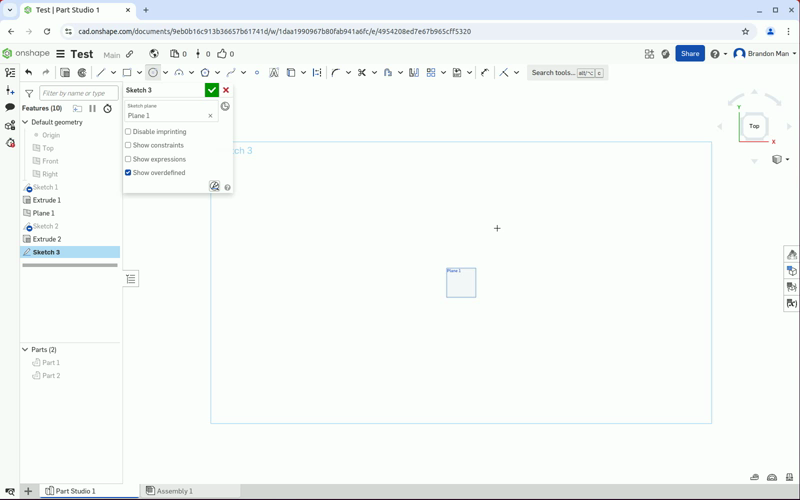
key_up(shift)
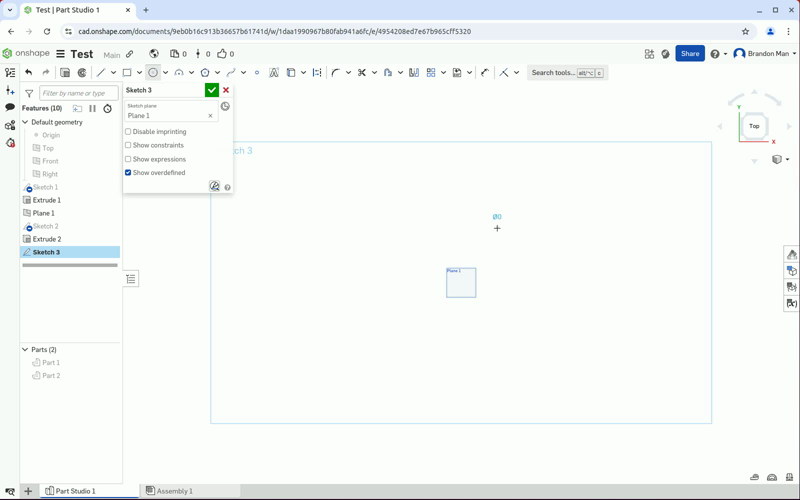
mouse_move(513, 227)
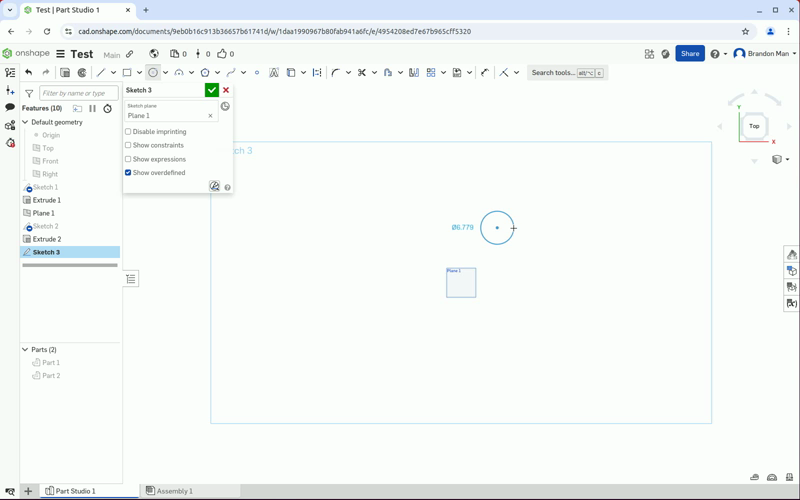
click(513, 227)
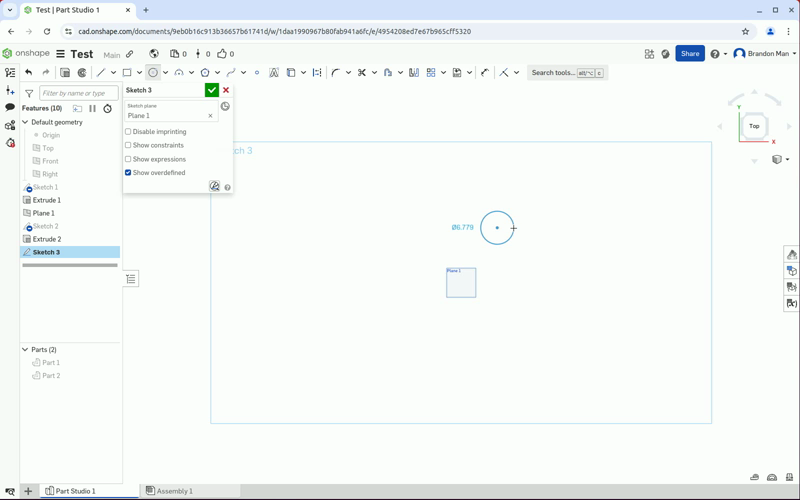
key(esc)
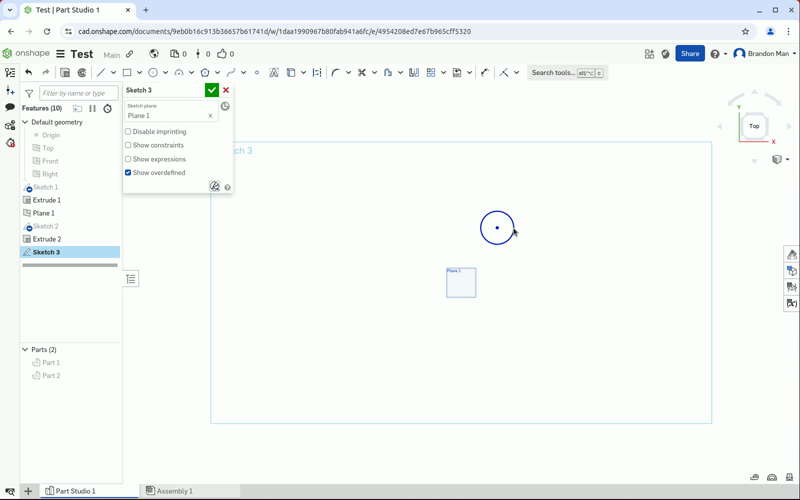
mouse_move(488, 218)
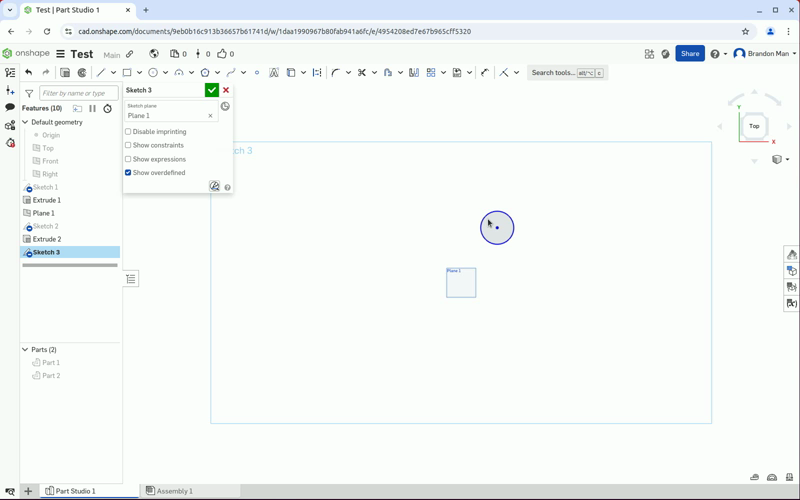
scroll(6)
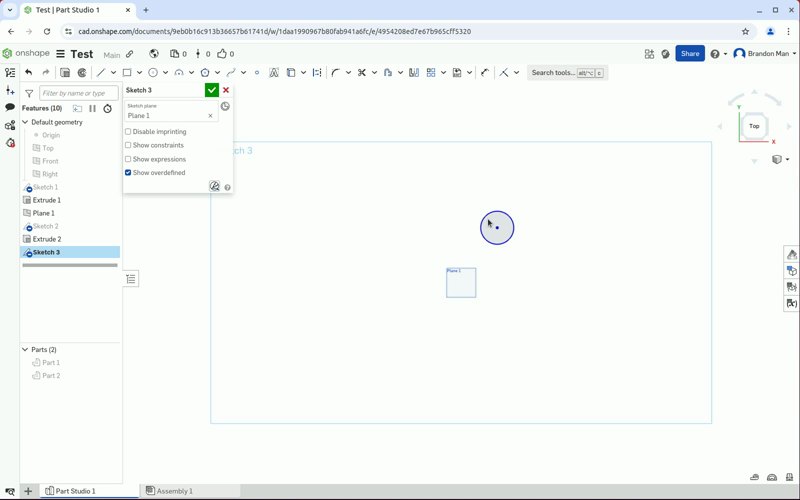
scroll(6)
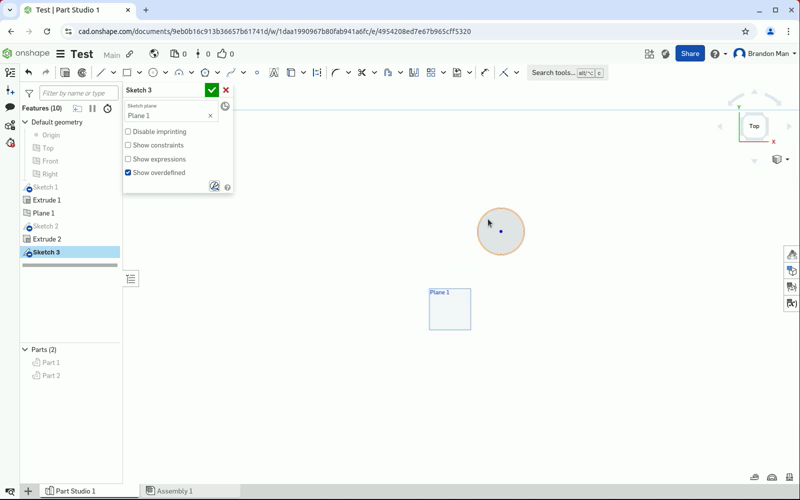
scroll(6)
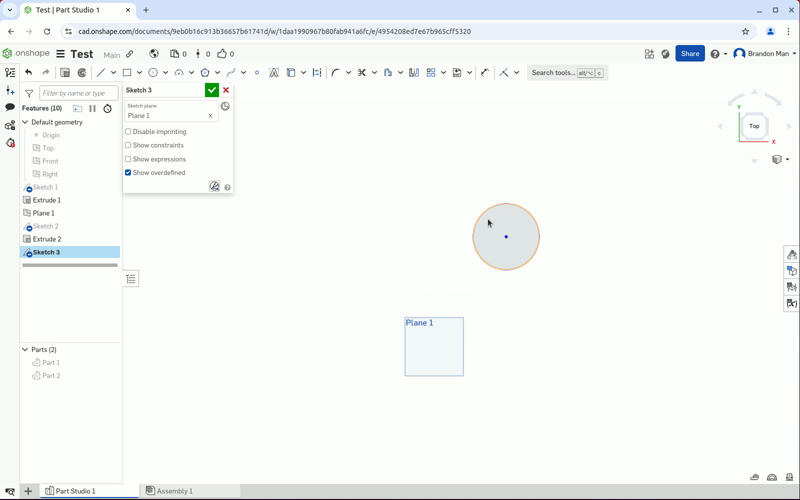
scroll(6)
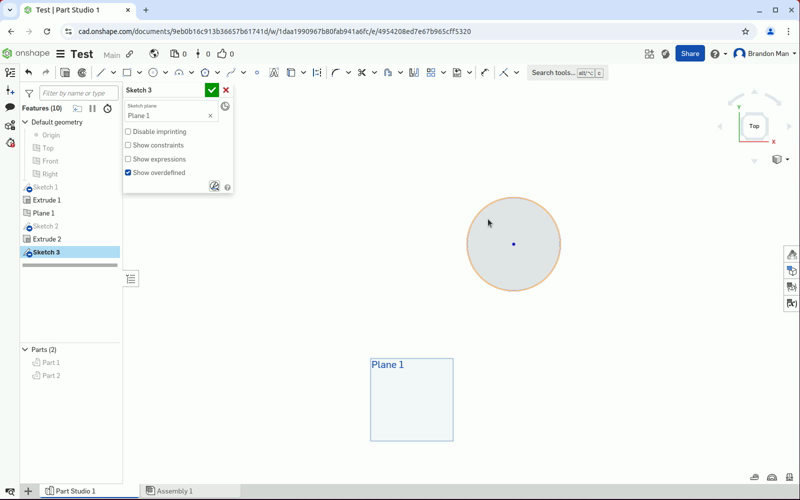
scroll(6)
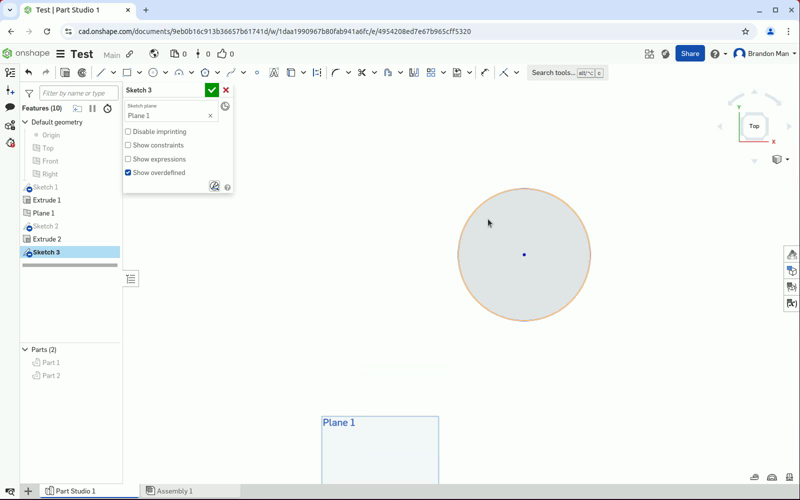
scroll(6)
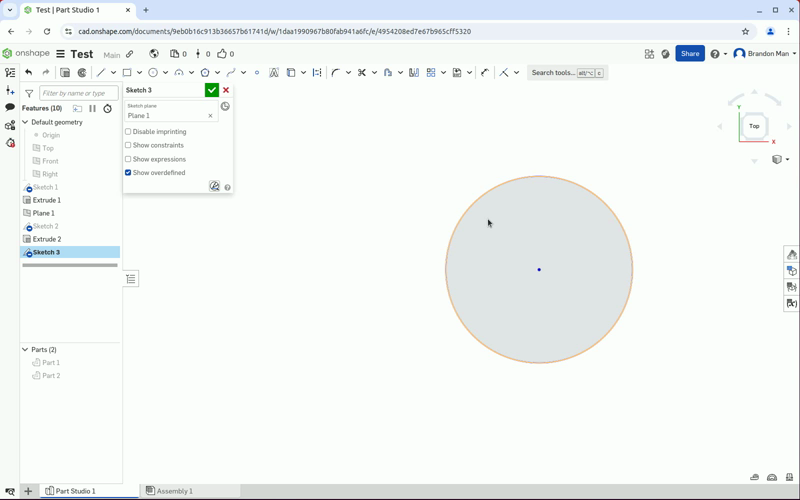
scroll(6)
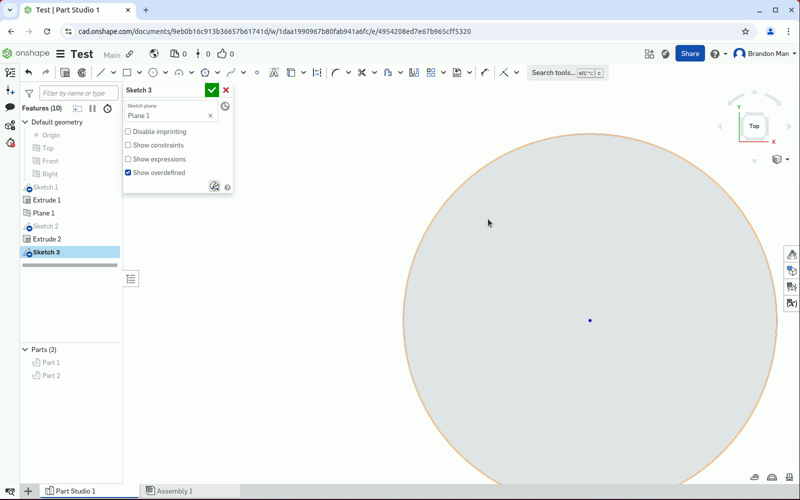
click(488, 218)
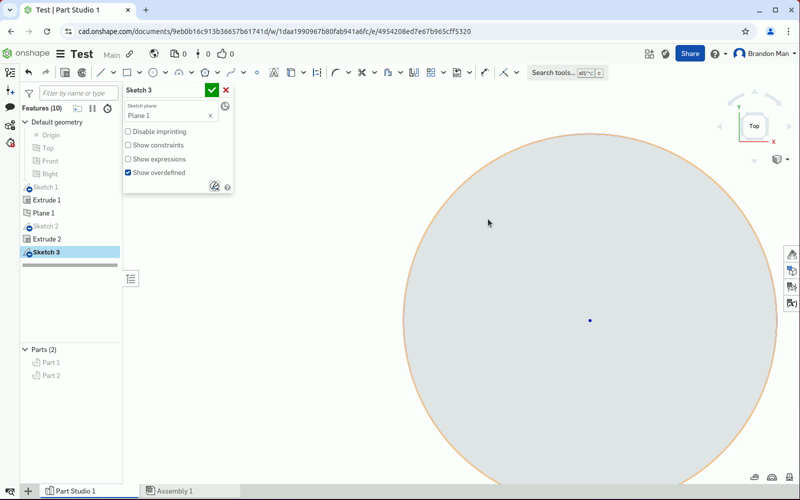
scroll(-6)
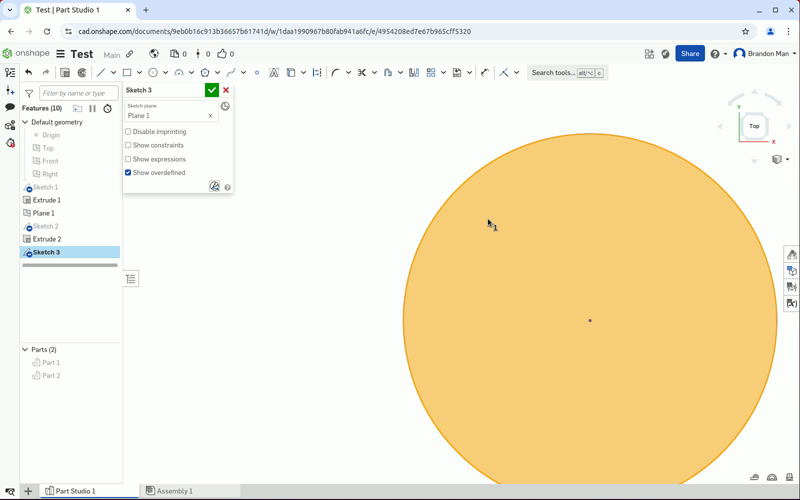
scroll(-6)
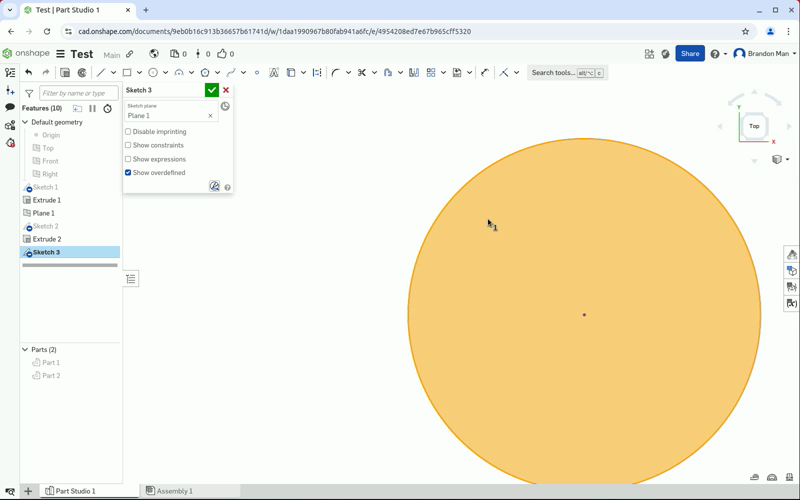
scroll(-6)
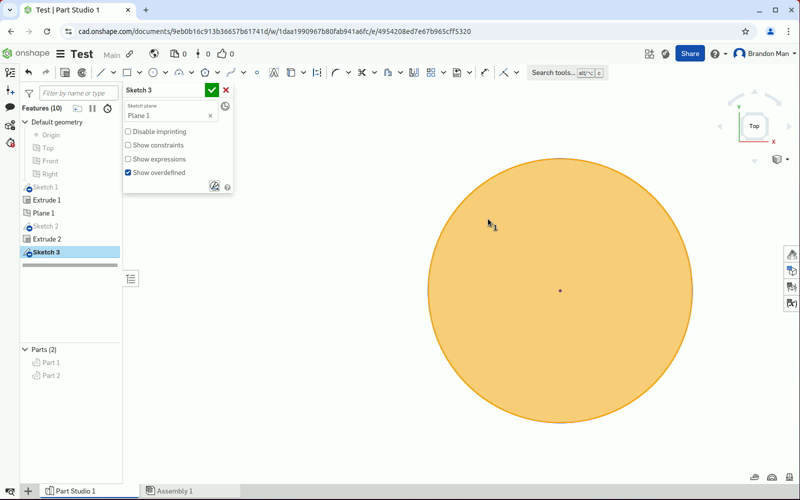
scroll(-6)
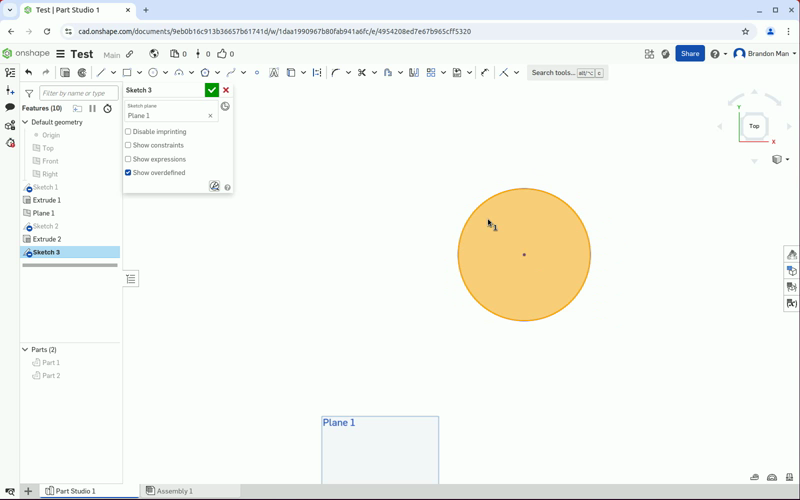
scroll(-6)
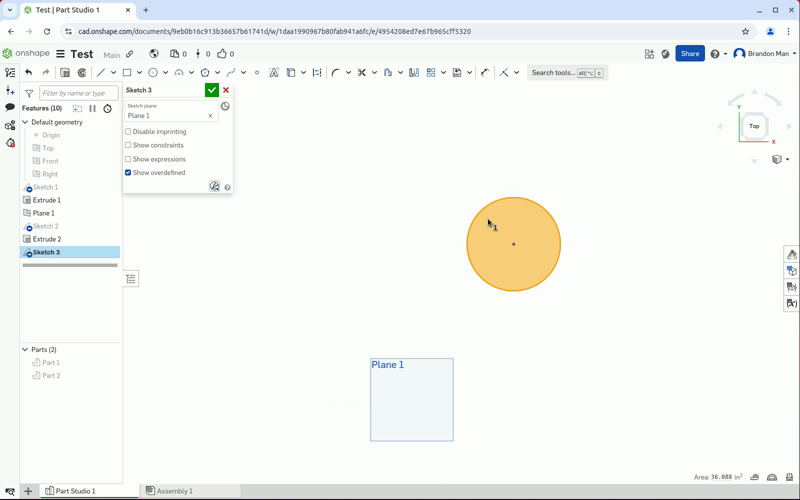
scroll(-6)
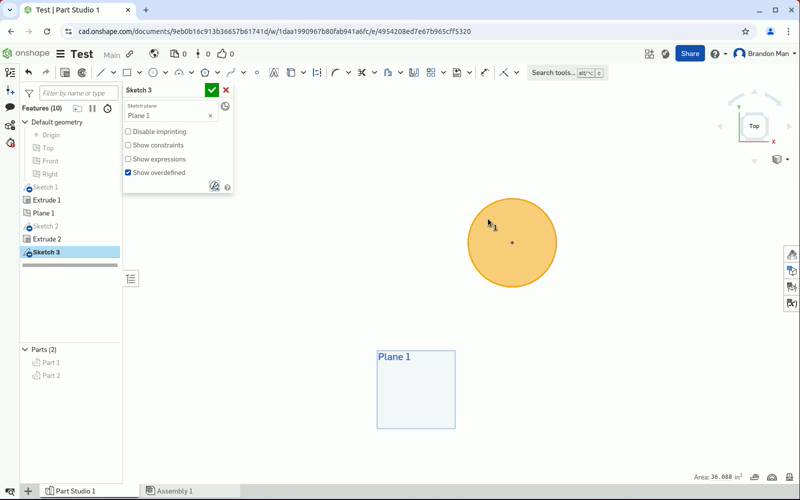
scroll(-6)
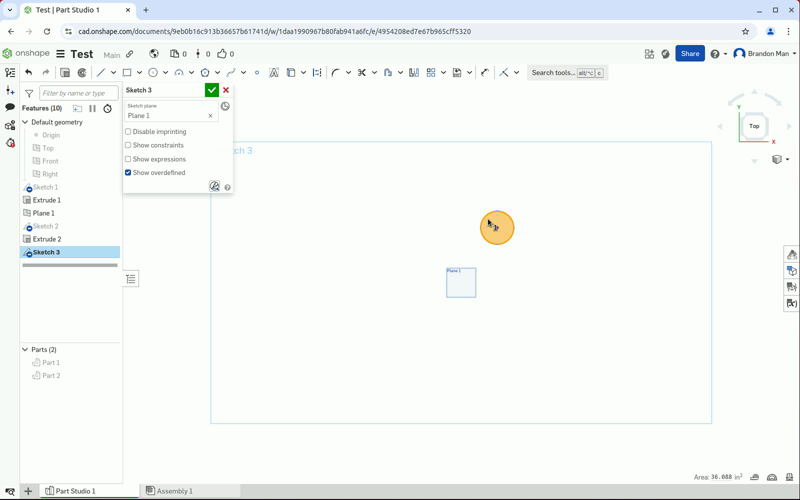
mouse_move(73, 352)
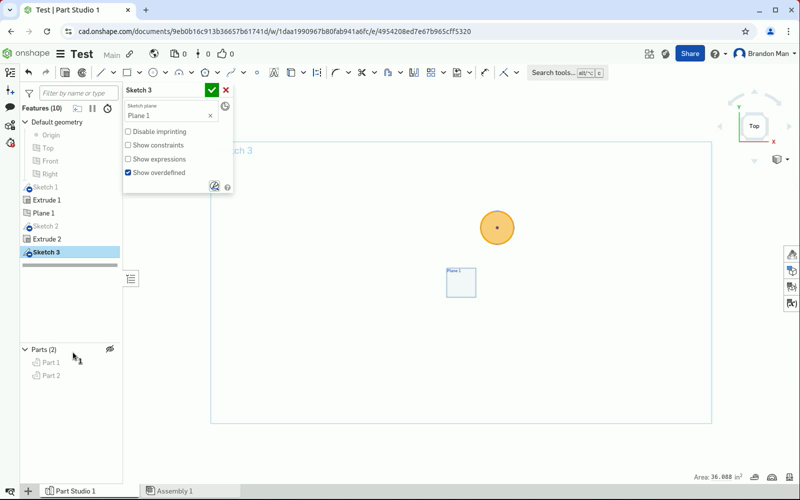
key(shift+y)
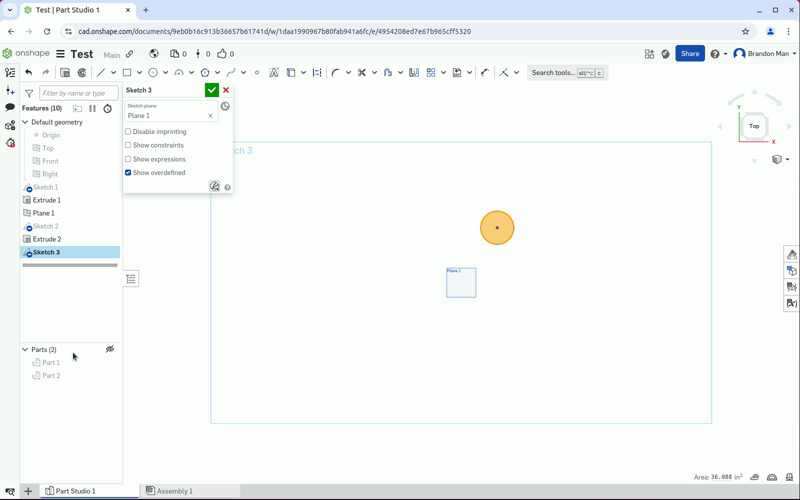
key(shift+e)
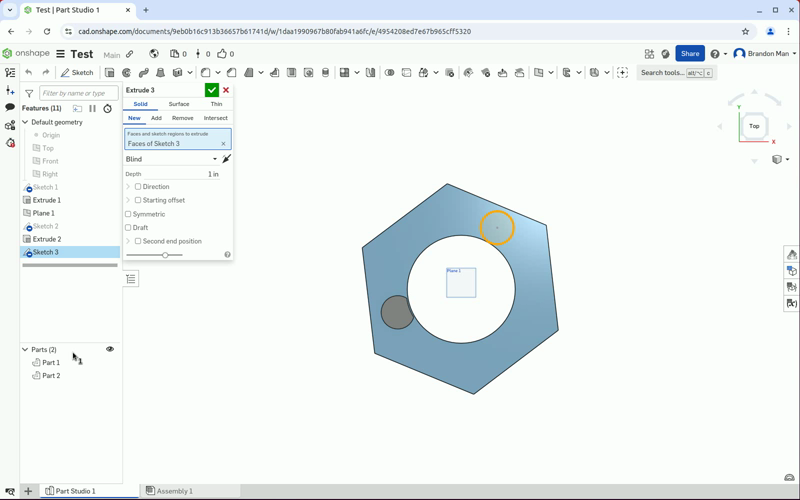
mouse_move(143, 106)
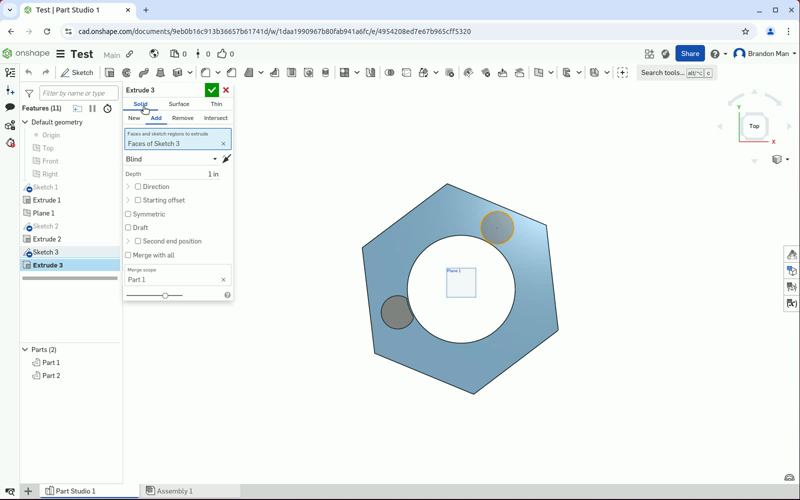
click(143, 106)
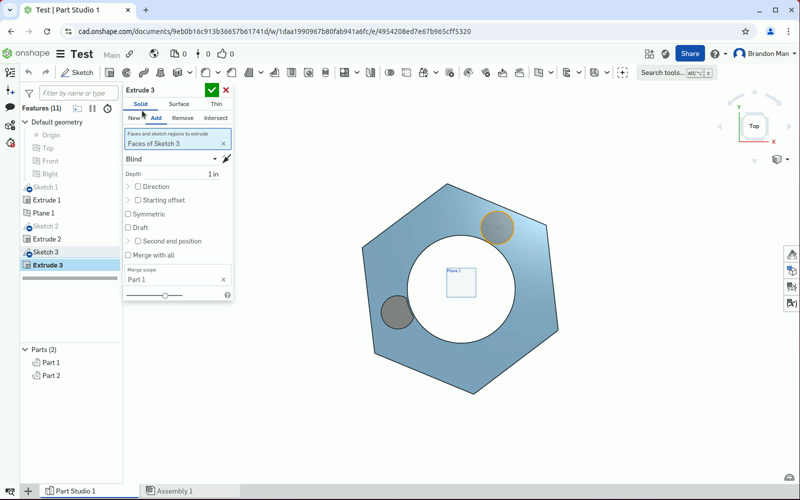
mouse_move(137, 120)
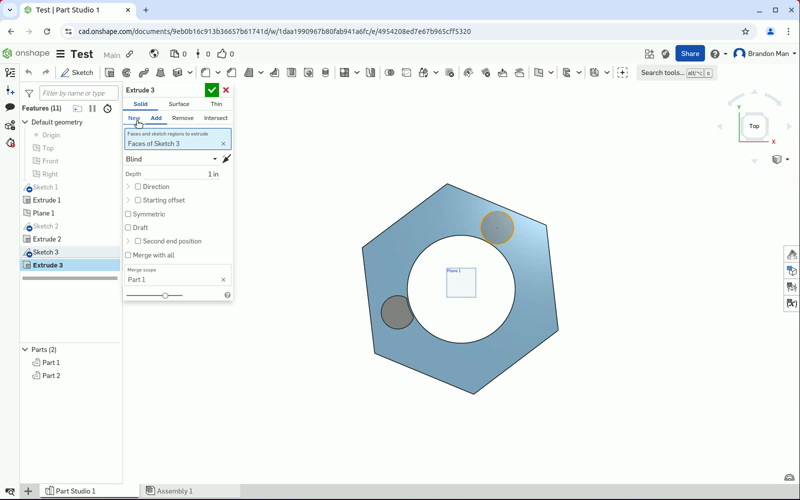
click(137, 120)
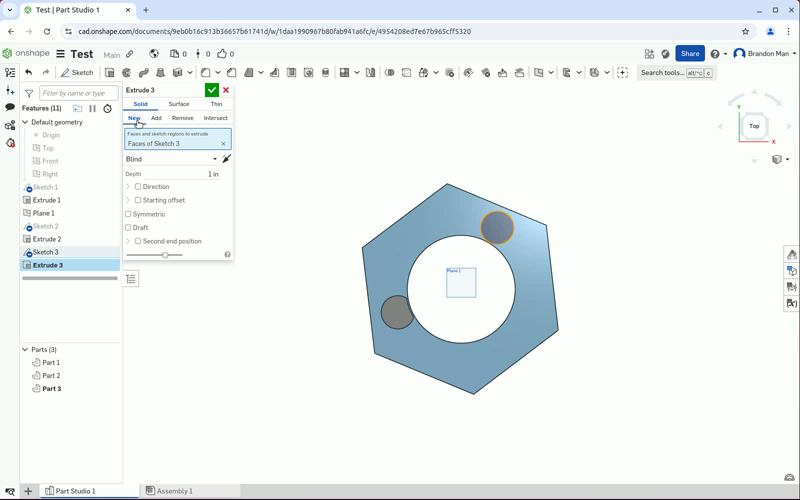
key(tab, 4)
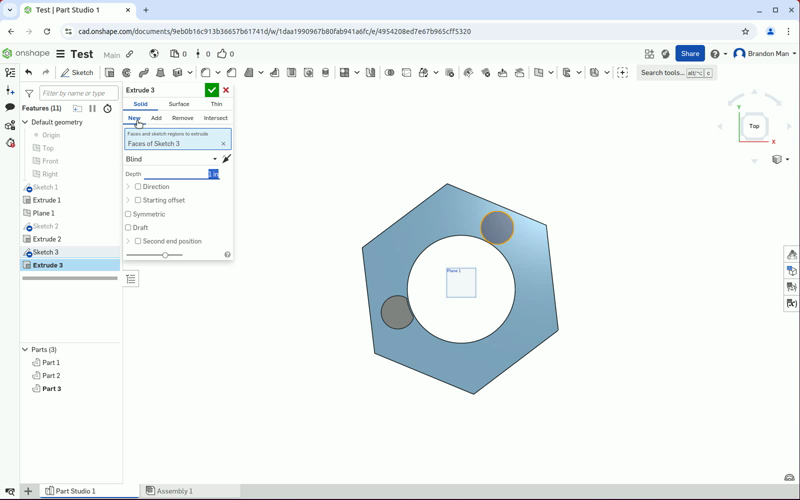
text(8.425)
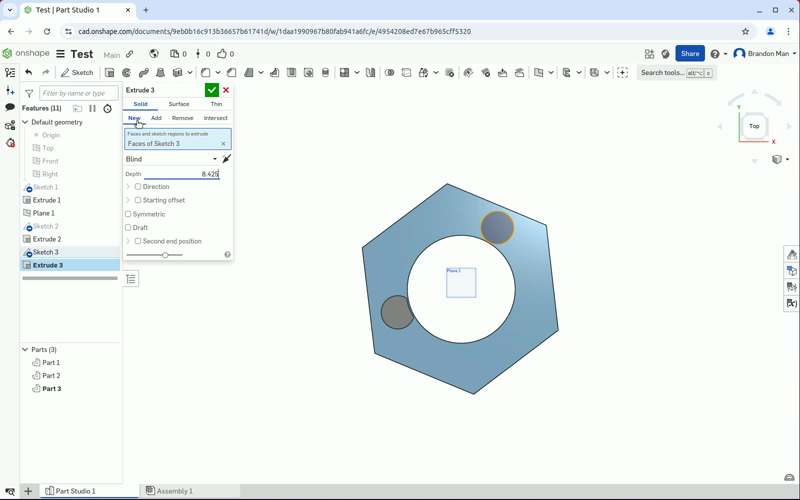
key(enter)
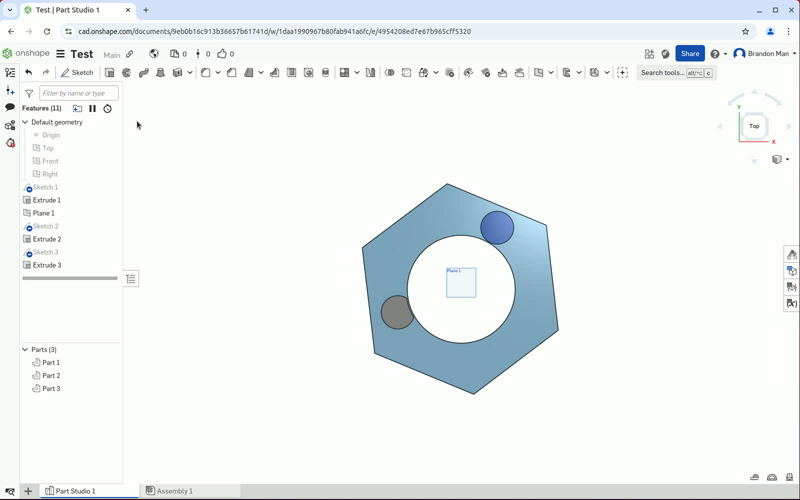
key(shift+h)
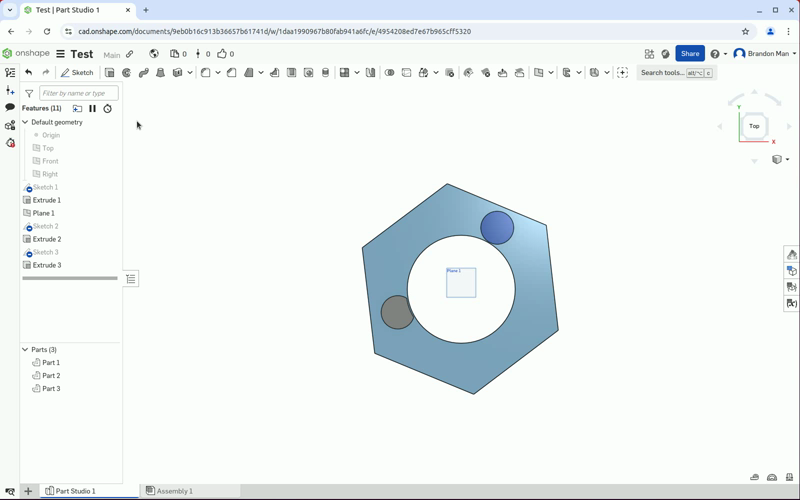
key(shift+h)
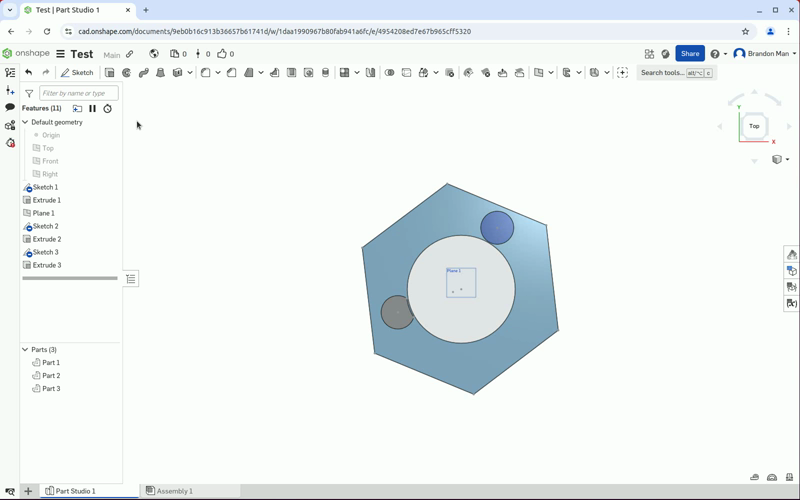
key(shift+7)
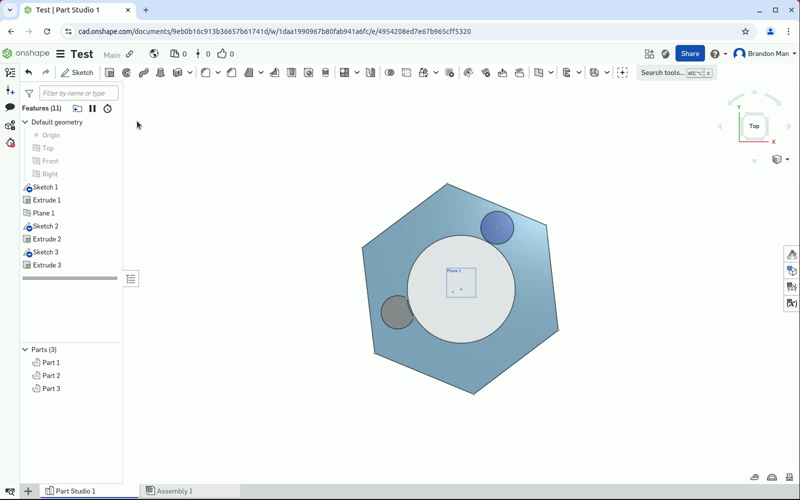
key(up, 3)
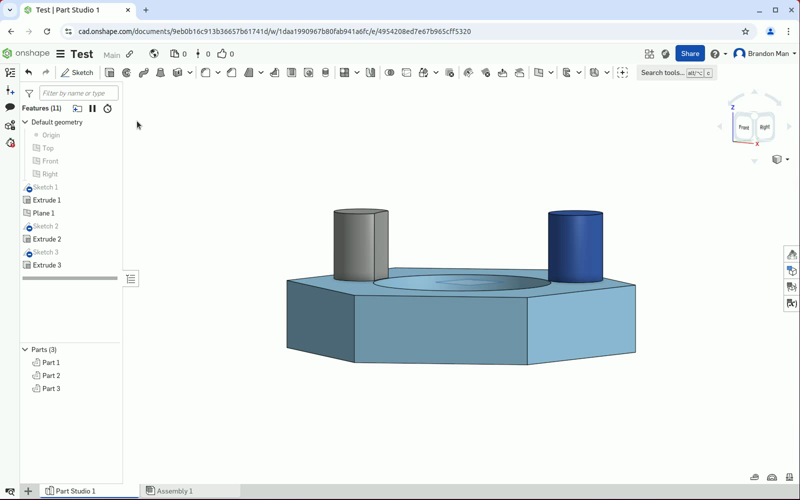
key(left, 3)
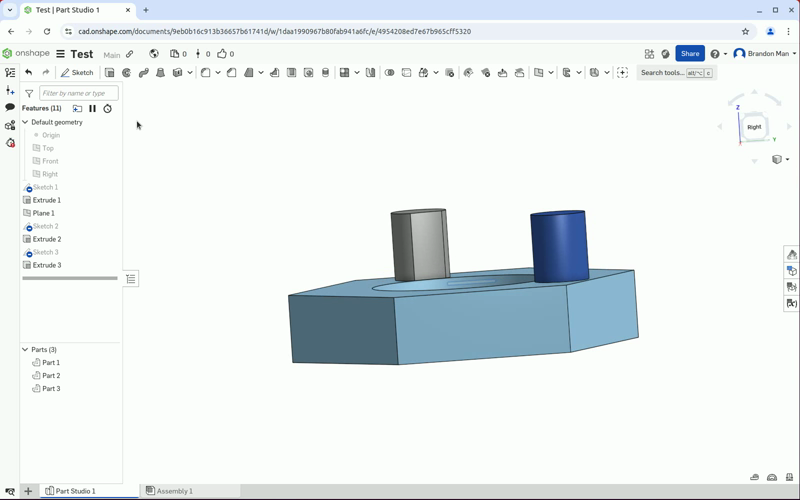
key(right, 3)
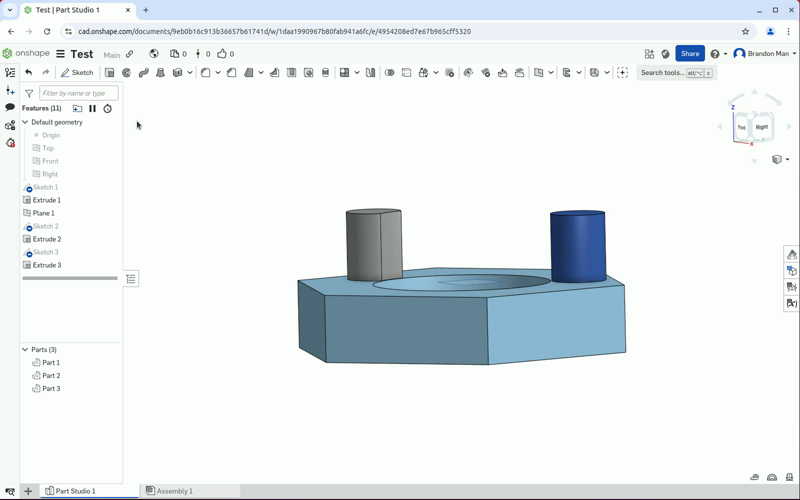
key(down, 3)
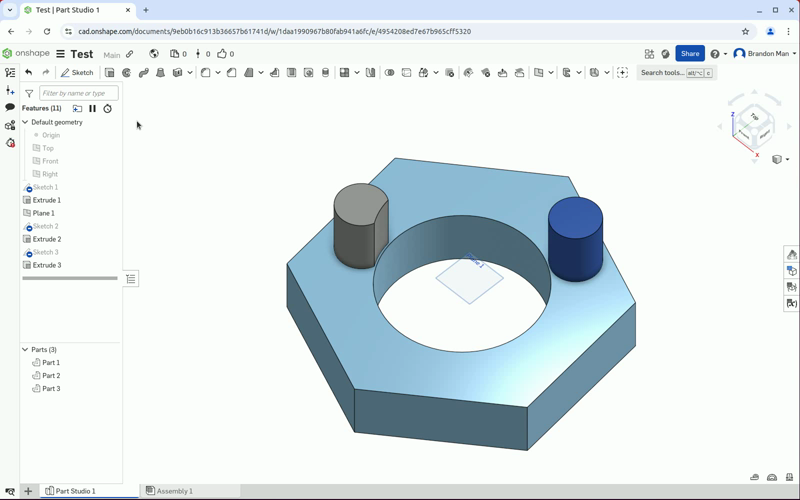
mouse_move(73, 189)
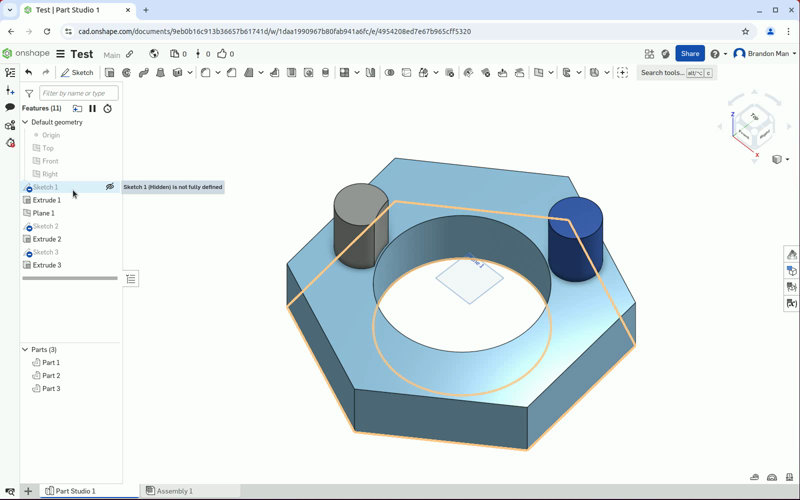
click(73, 189)